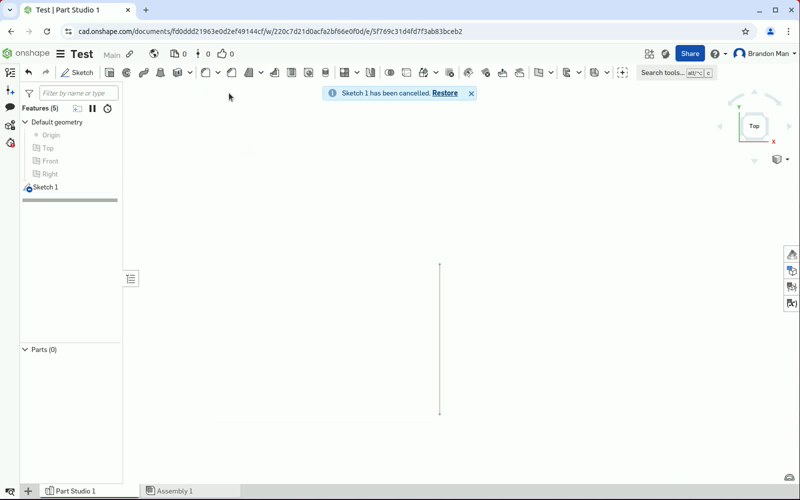
key(shift+h)
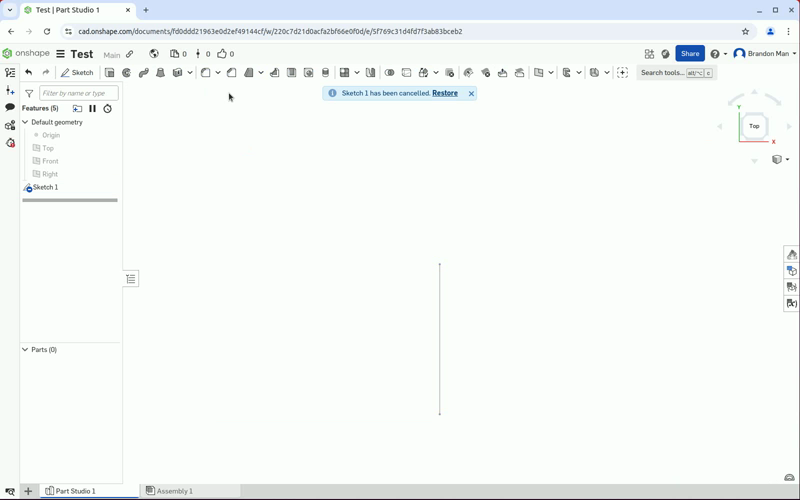
key(shift+s)
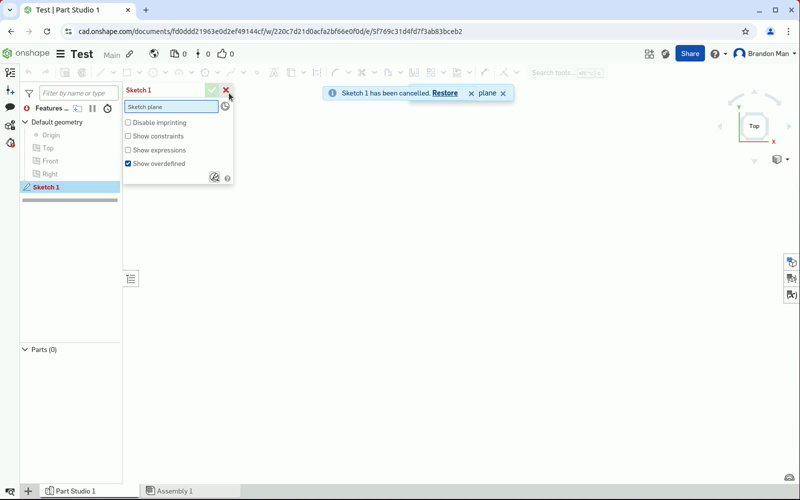
mouse_move(73, 150)
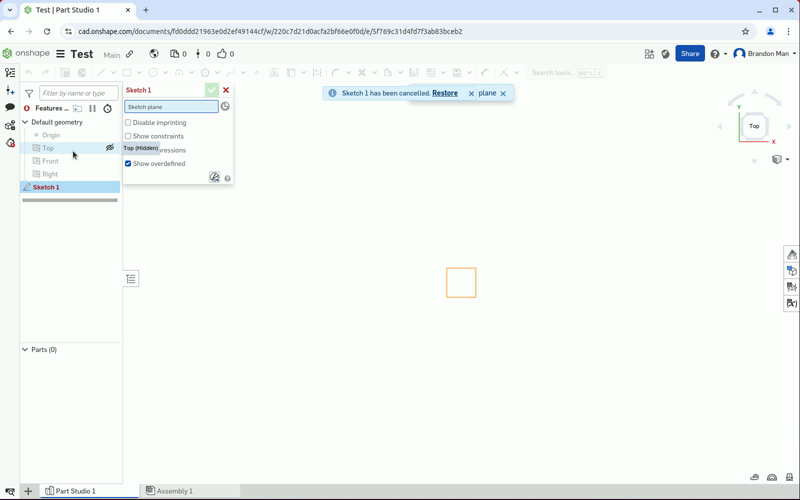
click(73, 150)
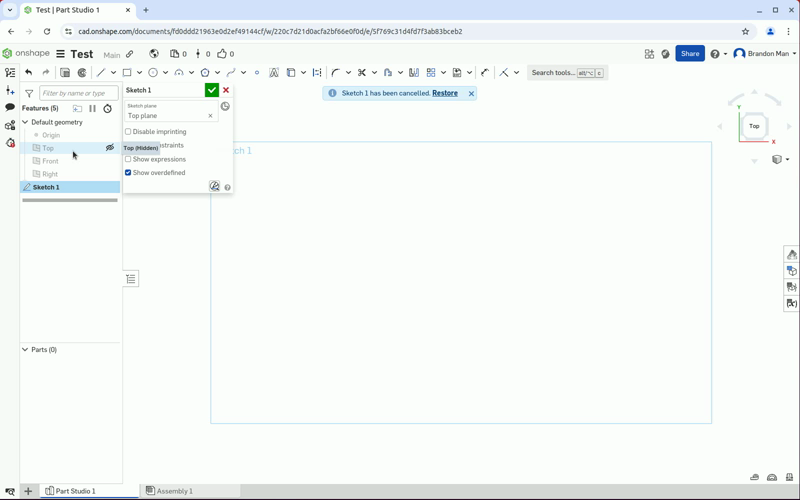
mouse_move(73, 352)
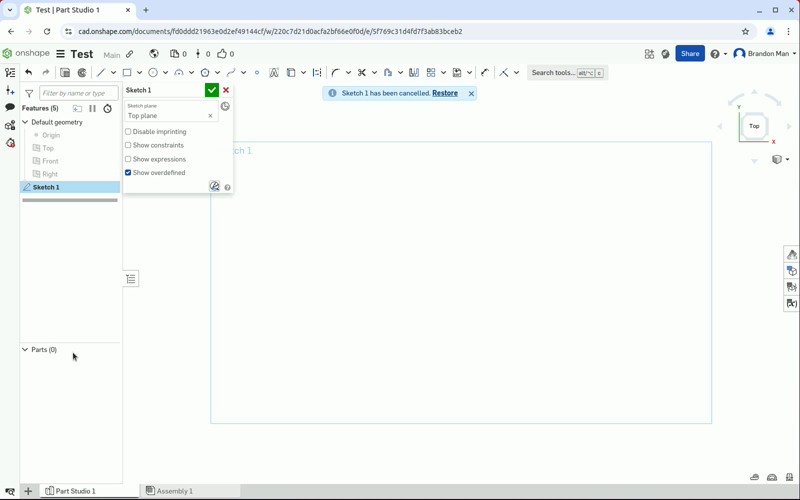
key(y)
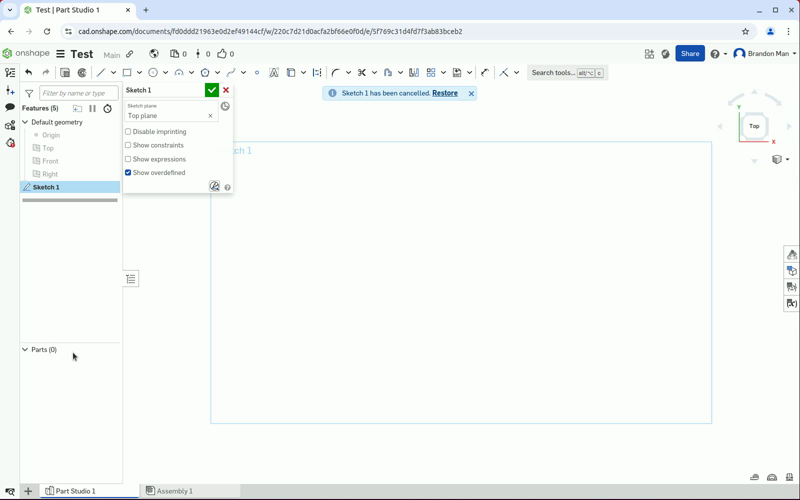
key(c)
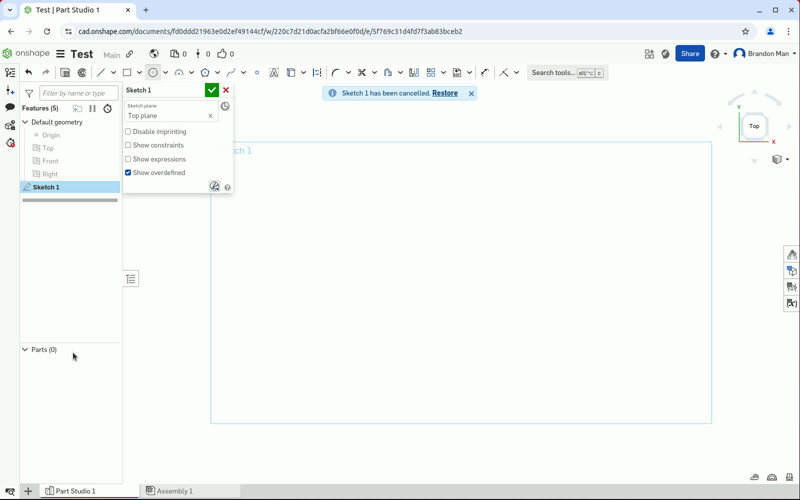
key_down(shift)
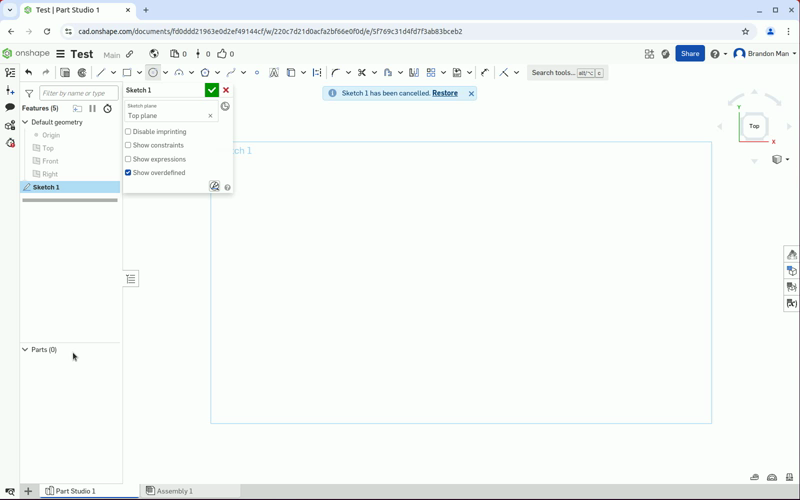
mouse_move(461, 282)
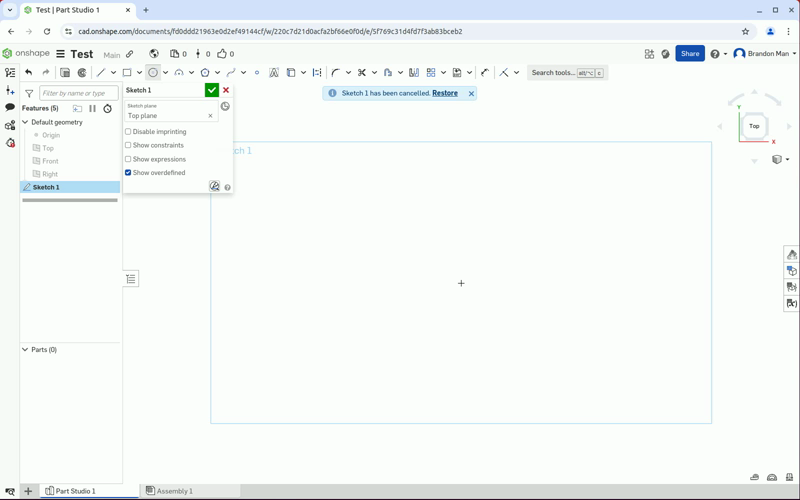
click(461, 282)
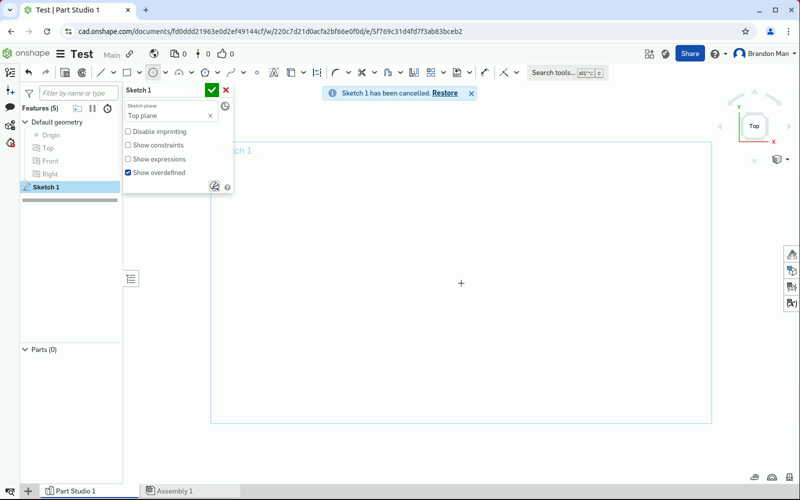
key_up(shift)
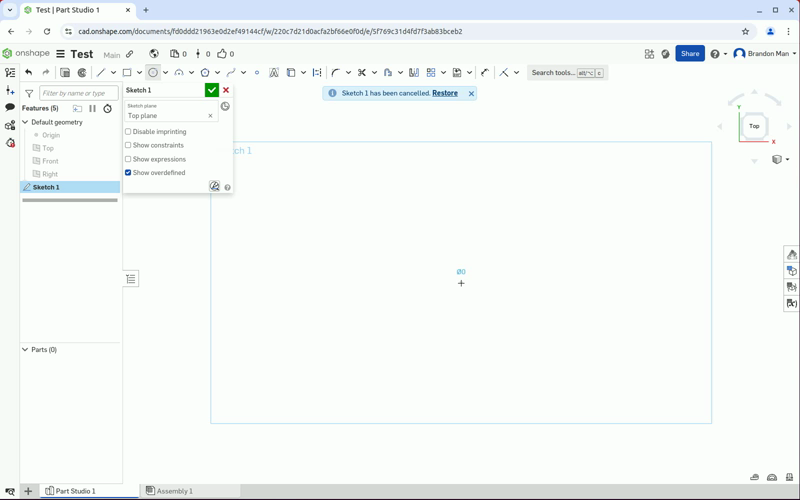
mouse_move(574, 282)
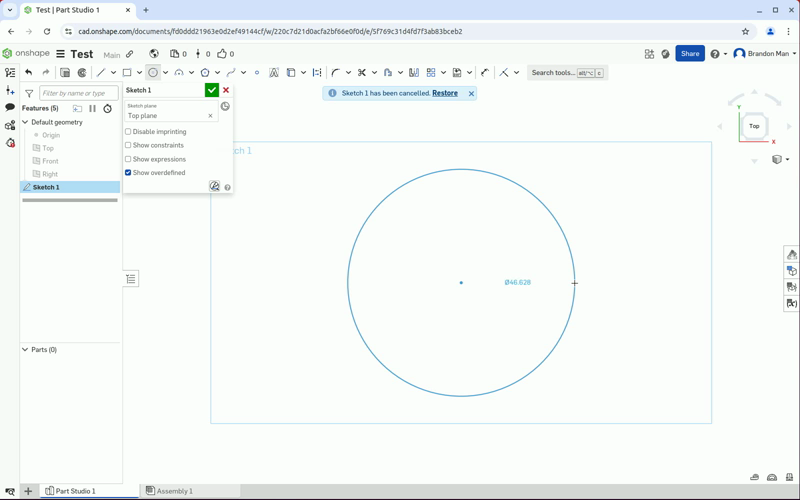
click(574, 282)
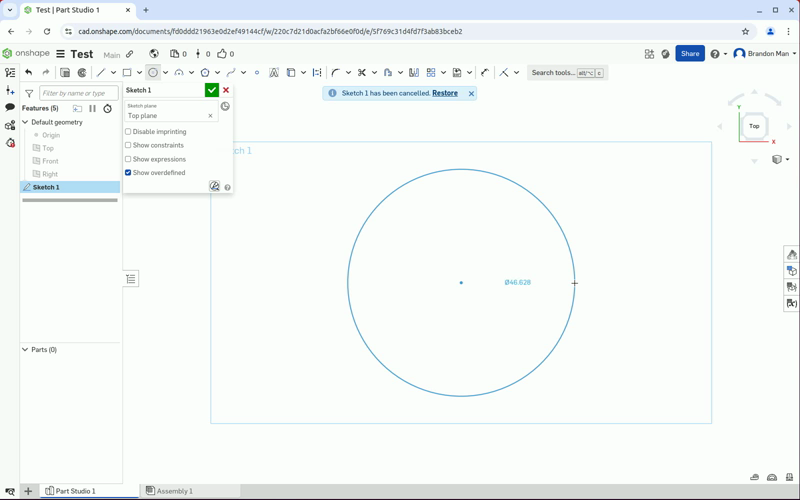
key(esc)
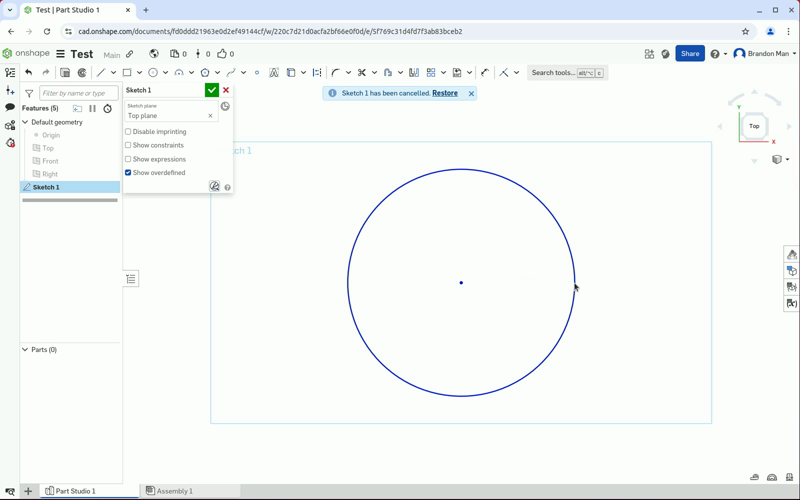
mouse_move(478, 204)
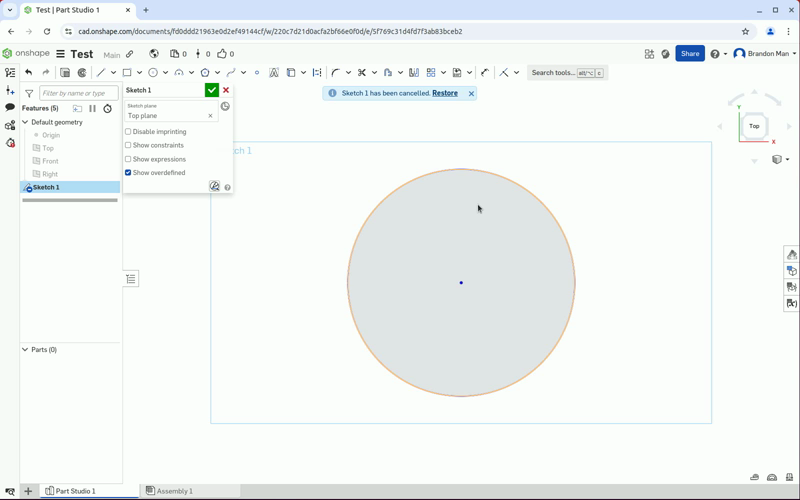
click(478, 204)
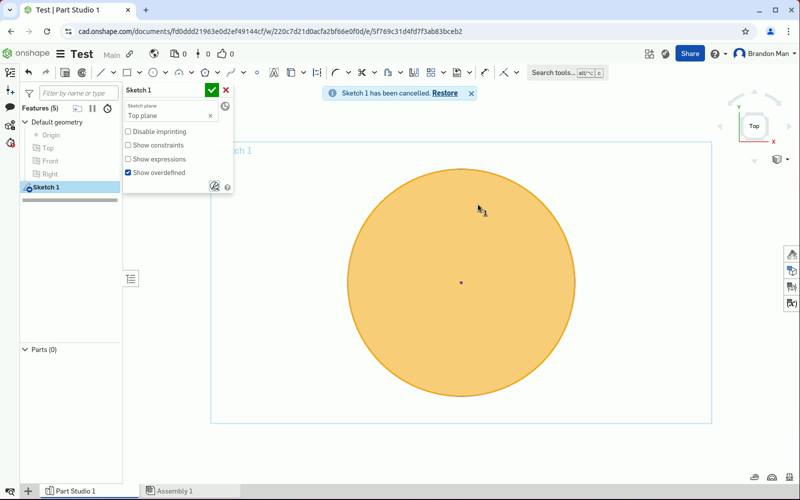
mouse_move(73, 352)
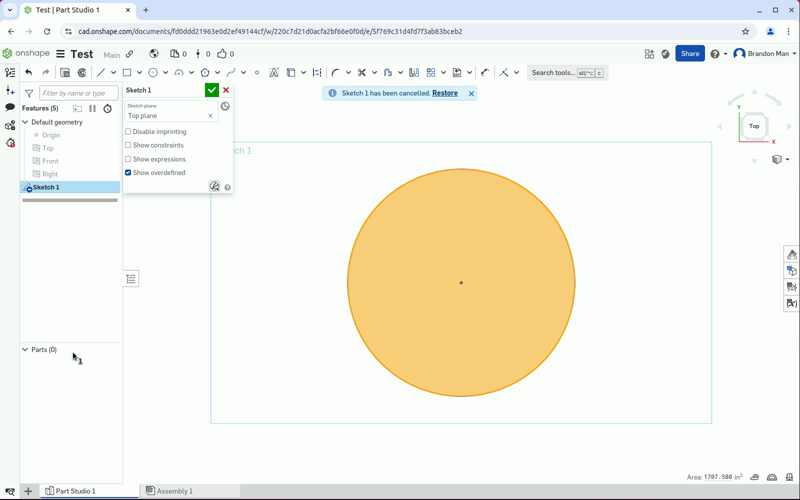
key(shift+y)
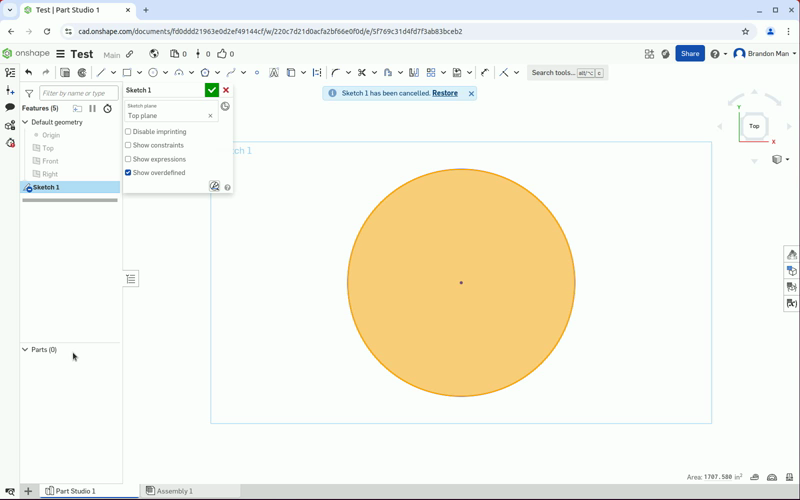
key(shift+e)
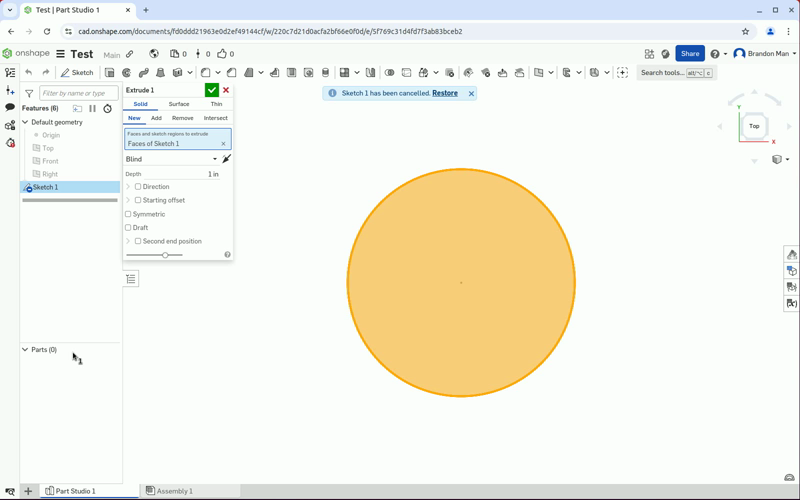
mouse_move(143, 106)
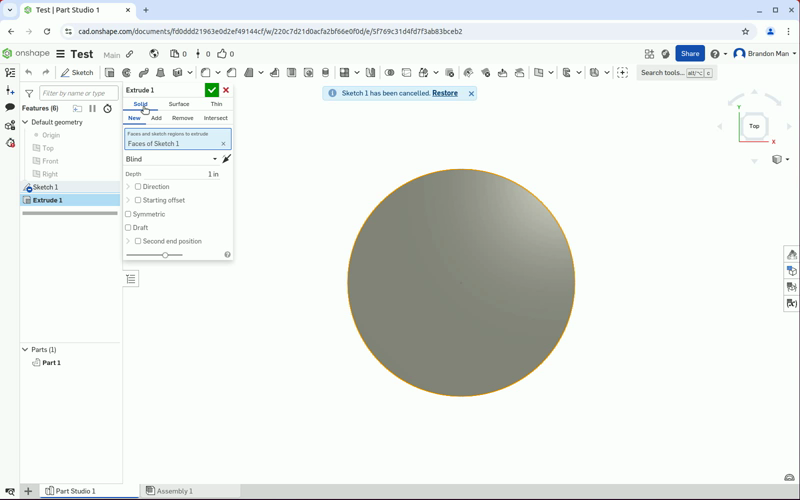
click(143, 106)
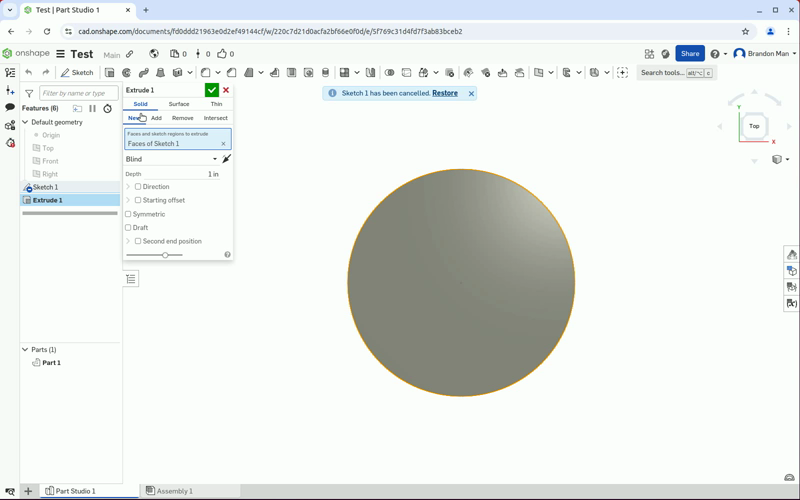
mouse_move(137, 120)
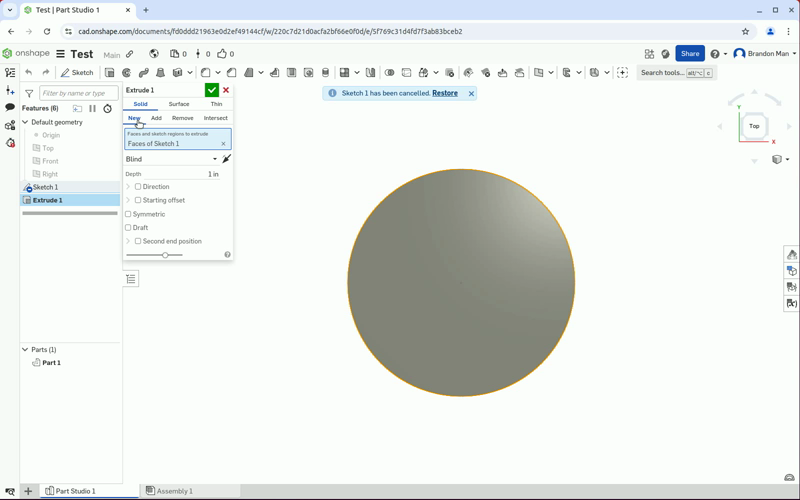
click(137, 120)
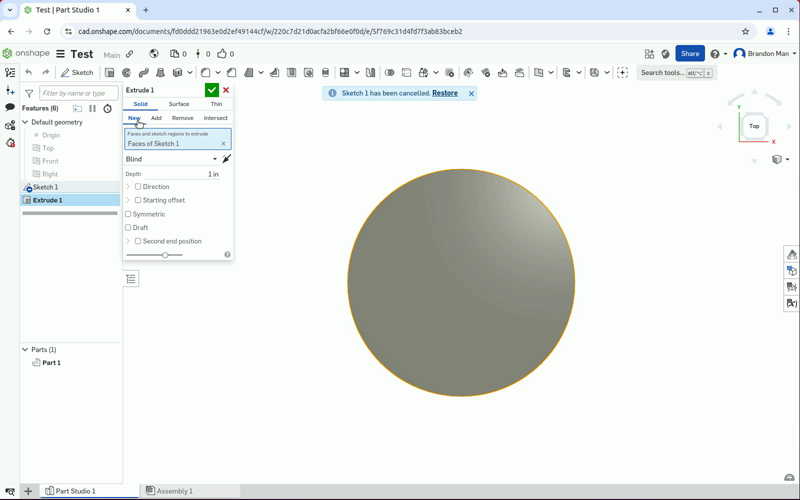
key(tab, 4)
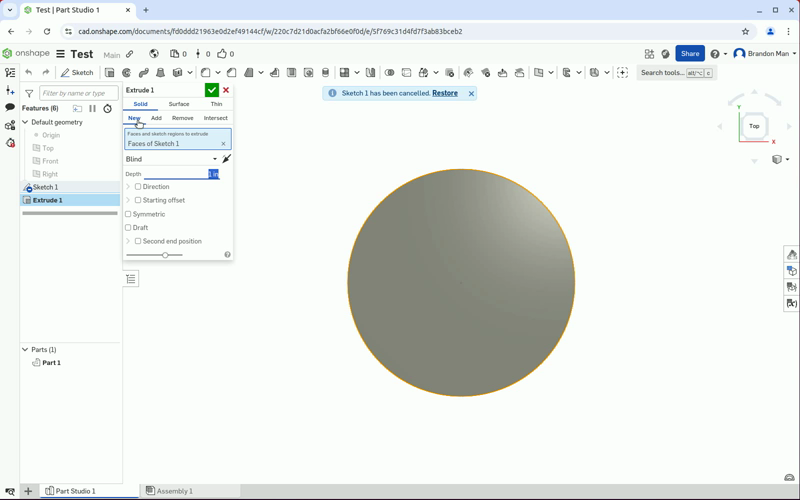
text(0.241)
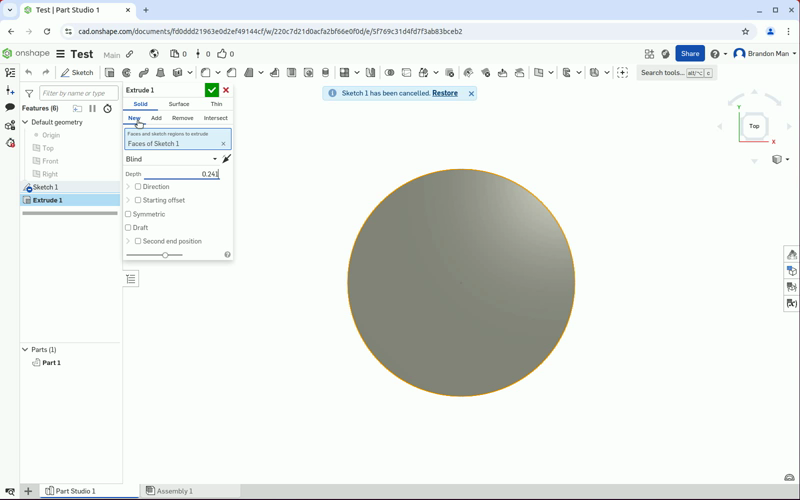
key(enter)
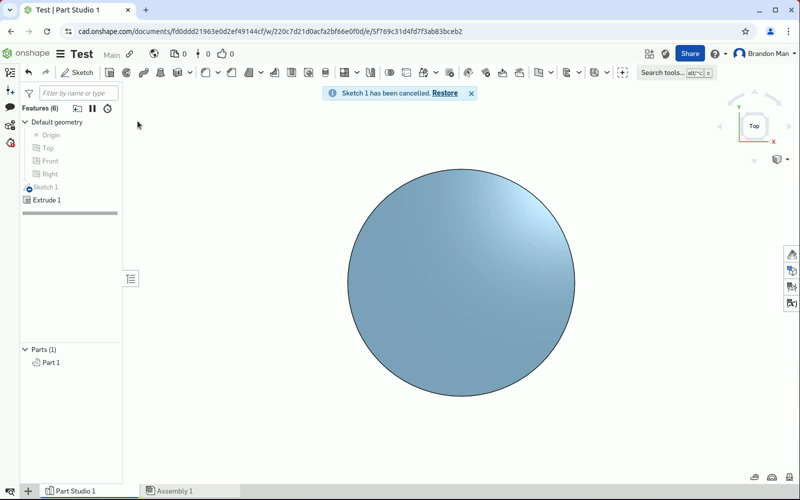
key(shift+h)
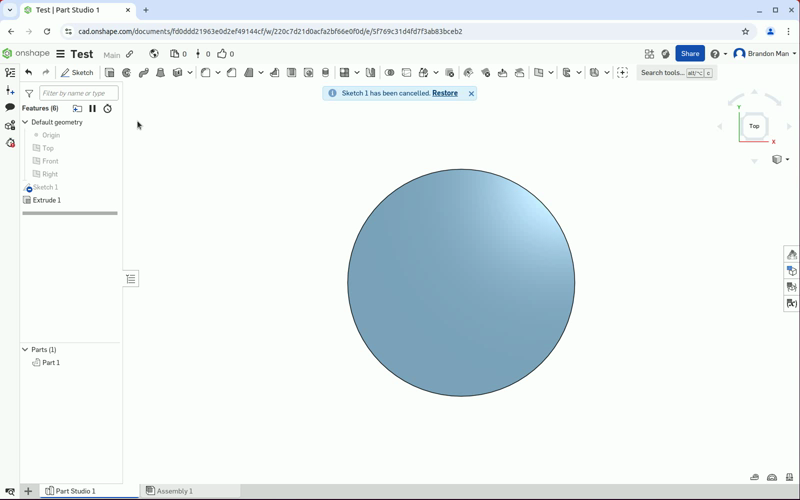
key(shift+h)
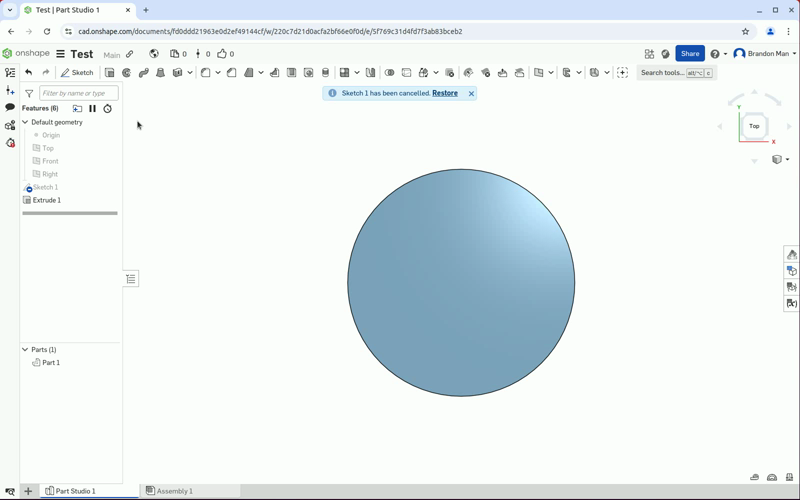
mouse_move(73, 189)
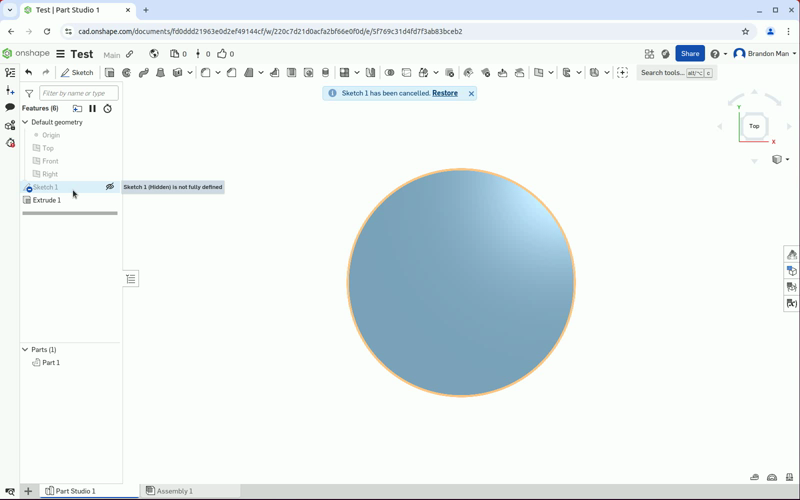
click(73, 189)
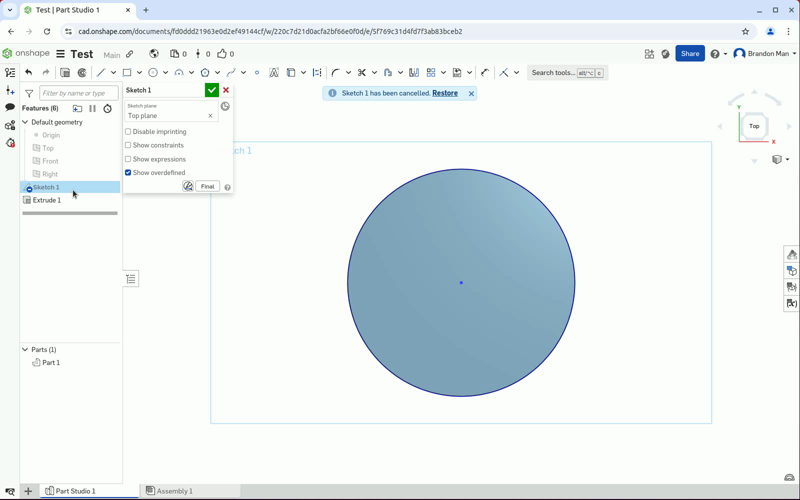
mouse_move(229, 92)
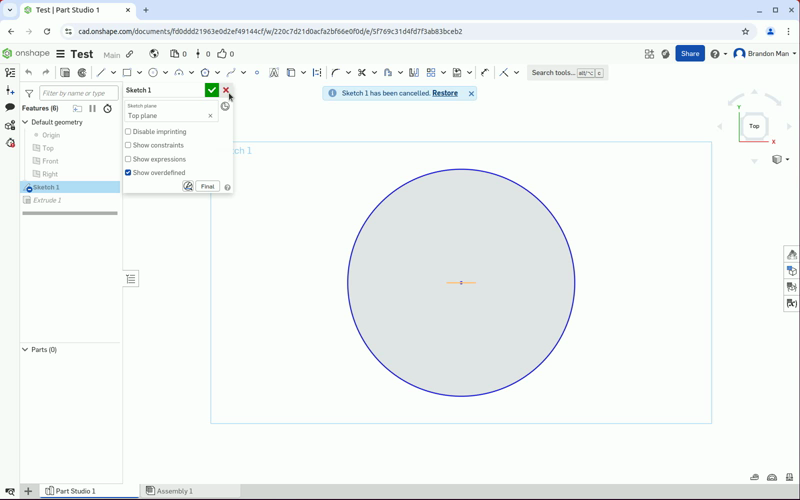
click(229, 92)
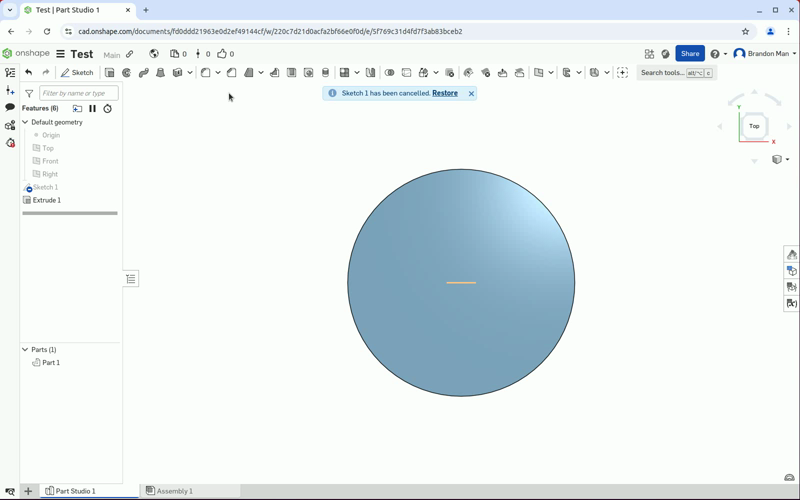
mouse_move(541, 75)
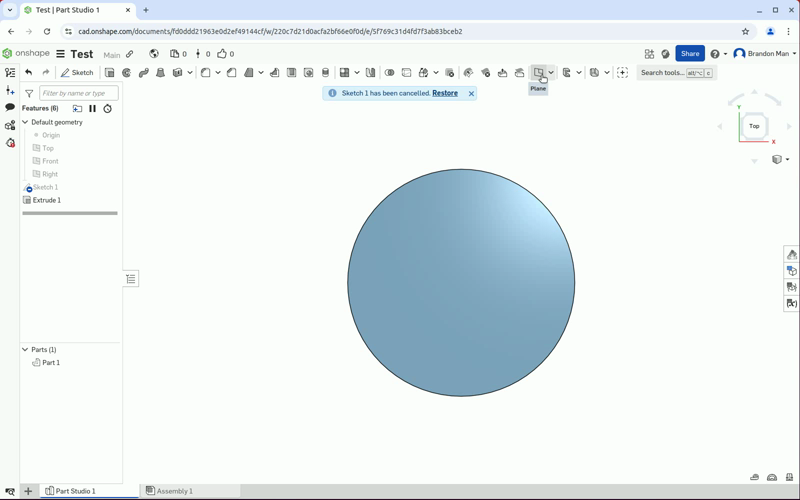
click(541, 75)
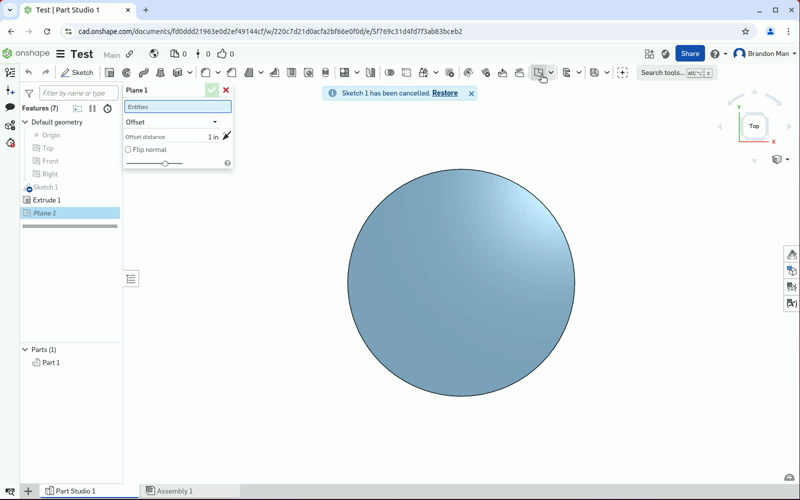
mouse_move(73, 150)
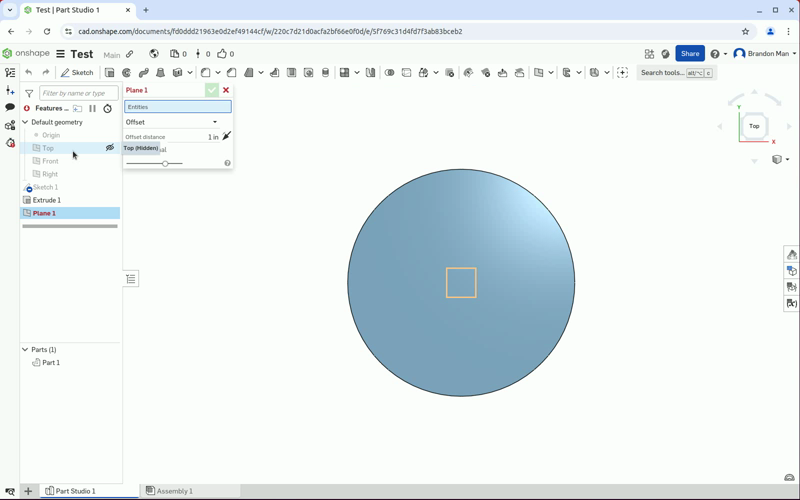
click(73, 150)
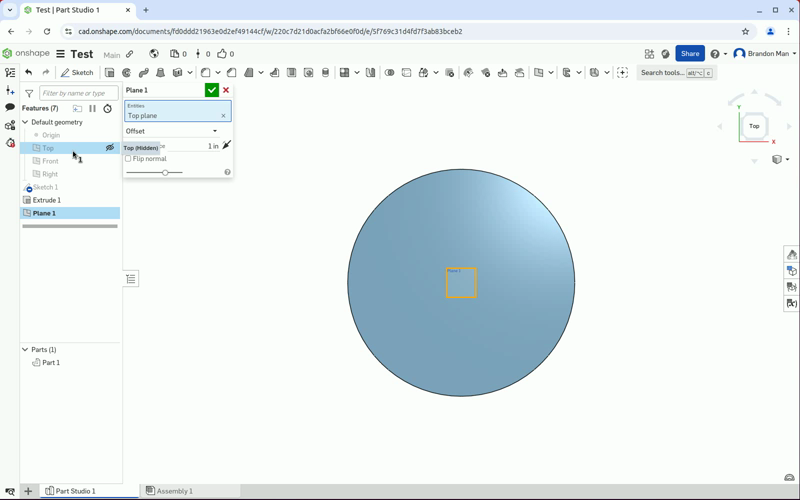
key(tab, 2)
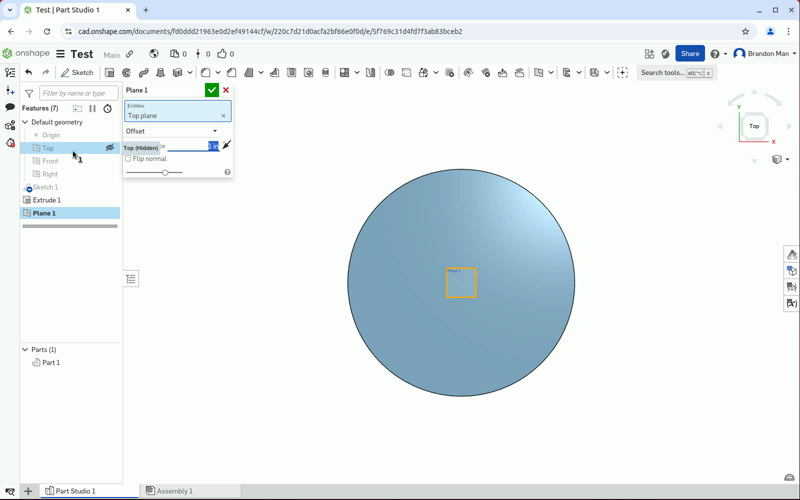
text(0.246)
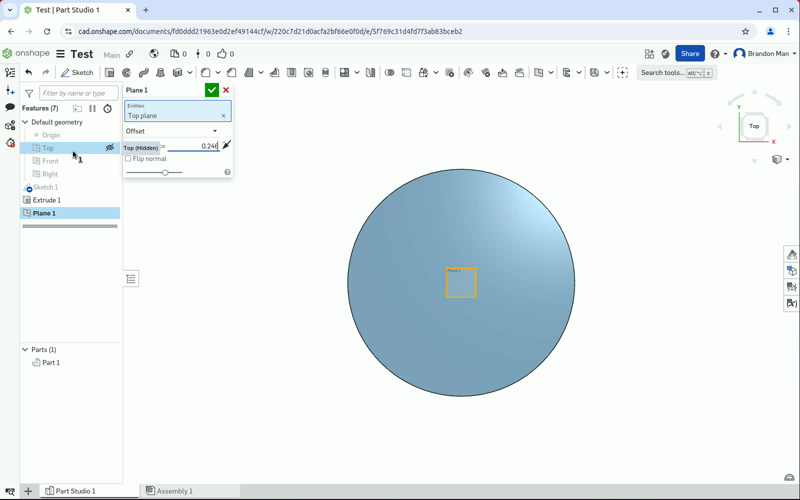
key(enter, 2)
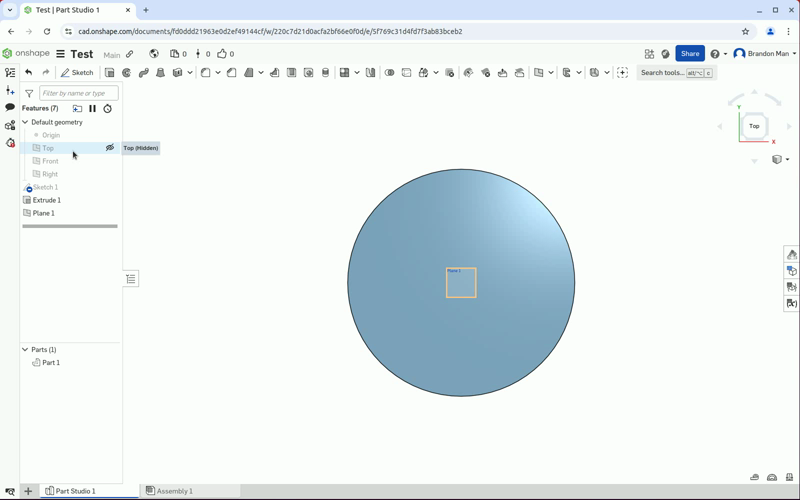
key(shift+s)
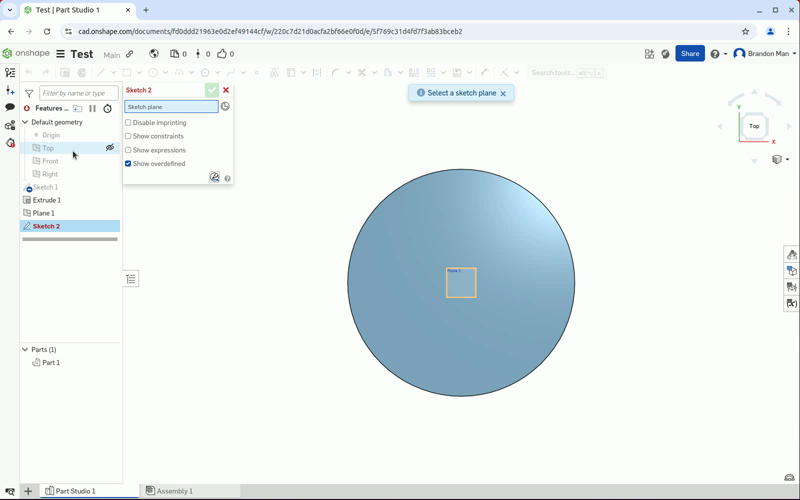
mouse_move(73, 215)
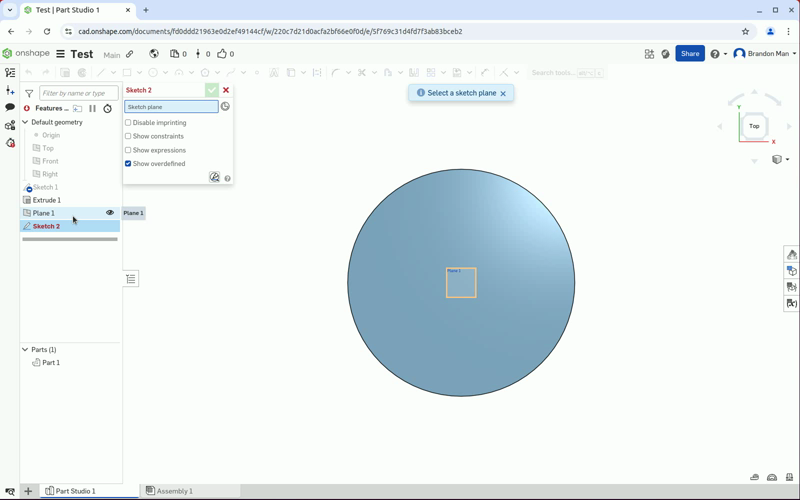
click(73, 215)
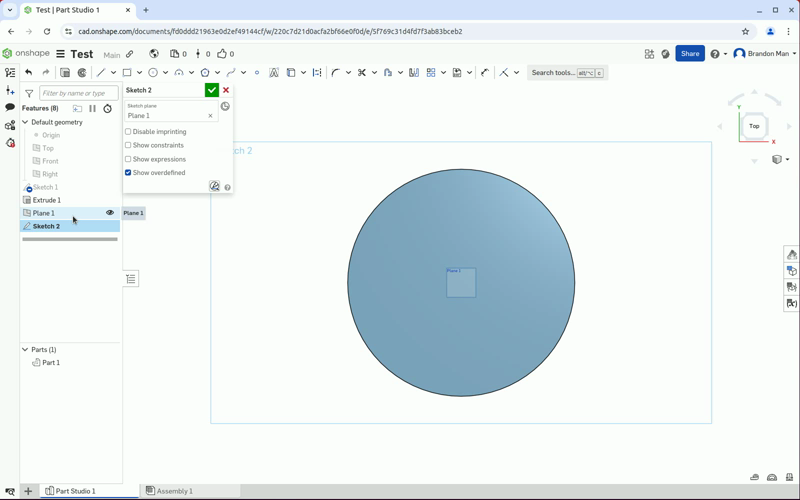
mouse_move(73, 352)
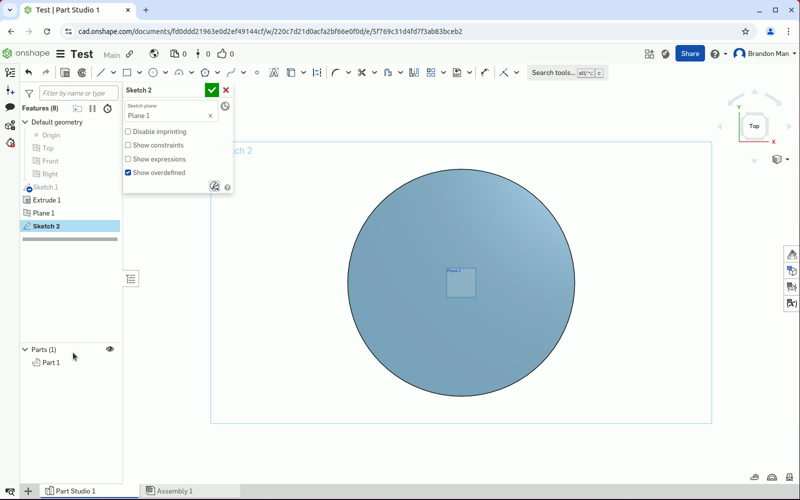
key(y)
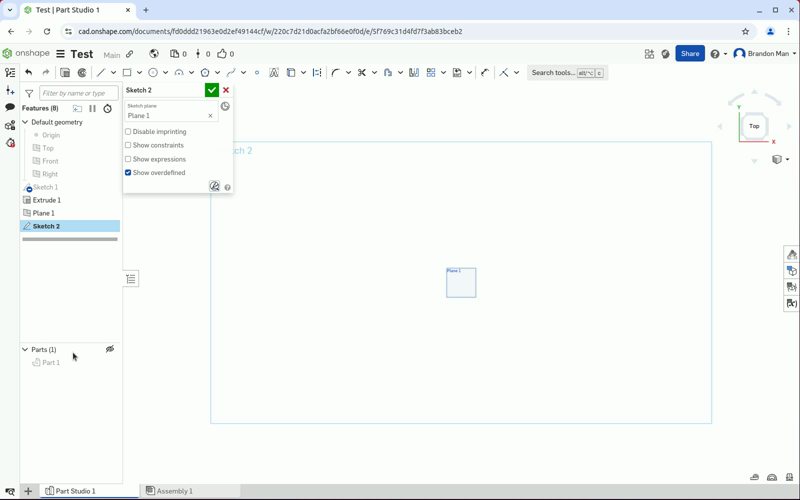
key(c)
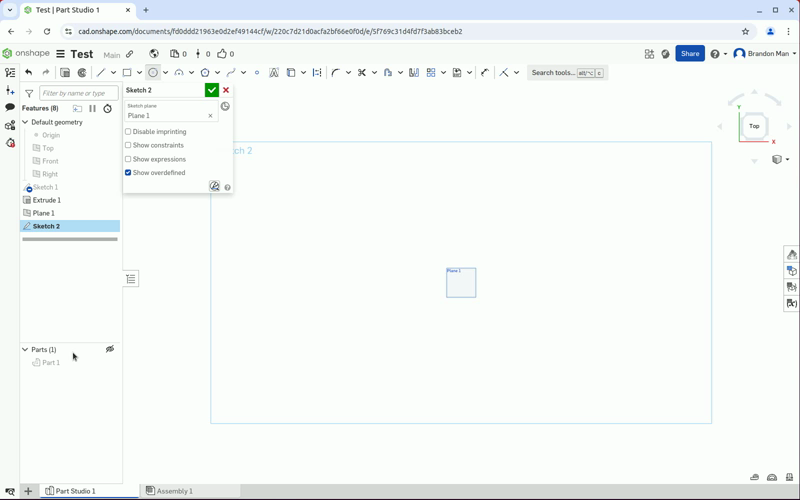
key_down(shift)
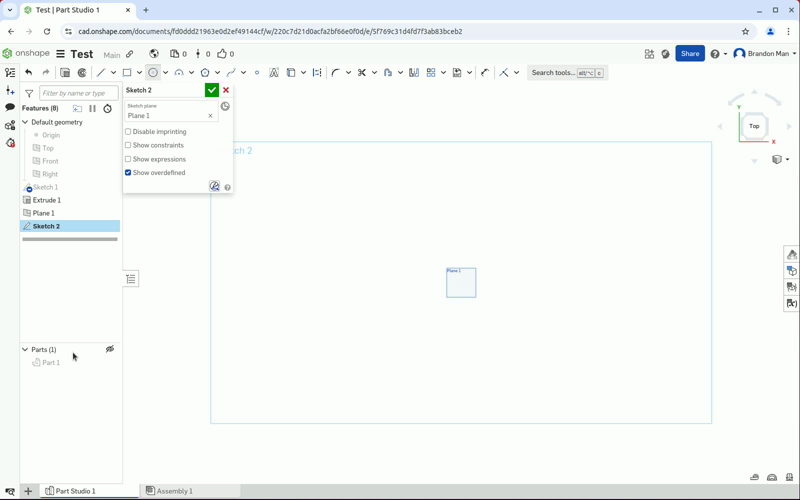
mouse_move(460, 282)
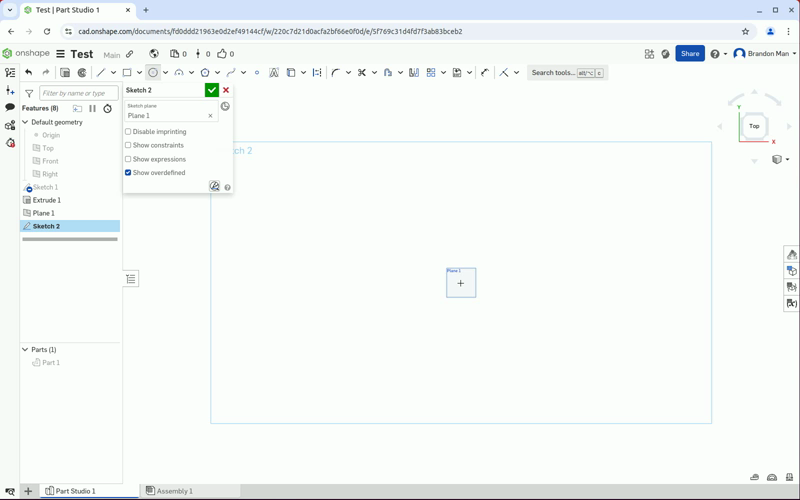
click(460, 282)
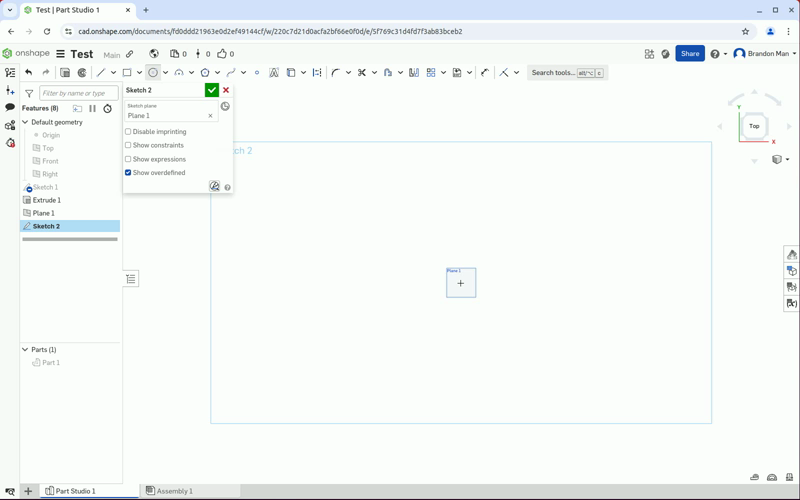
key_up(shift)
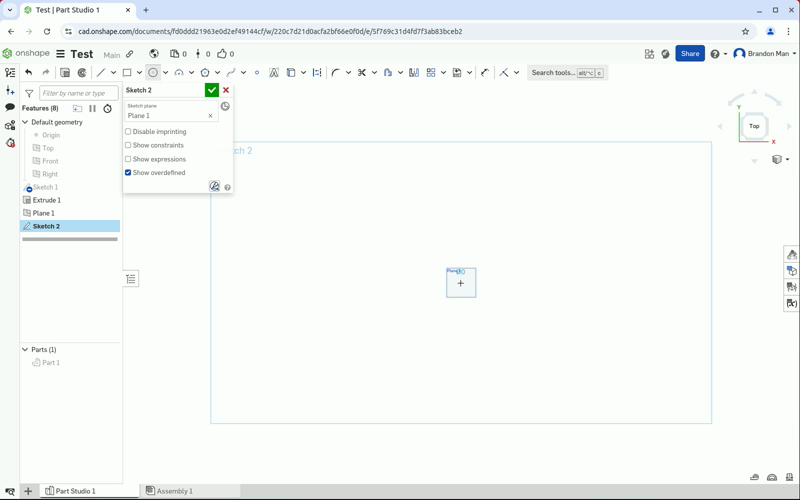
mouse_move(463, 282)
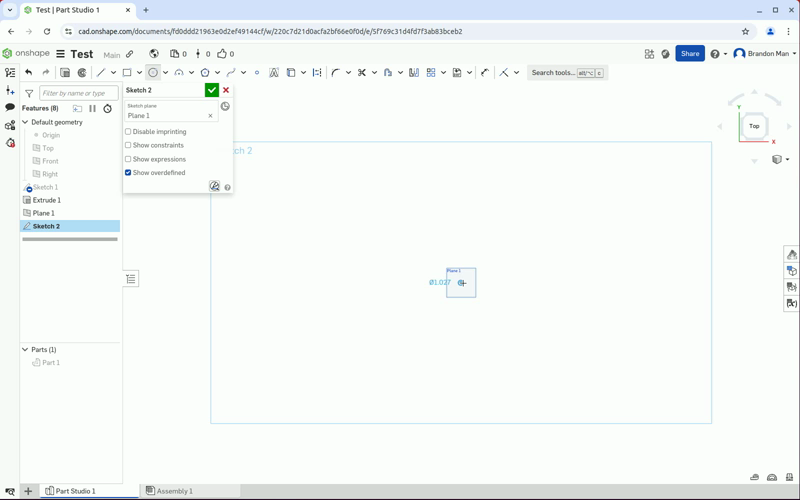
scroll(6)
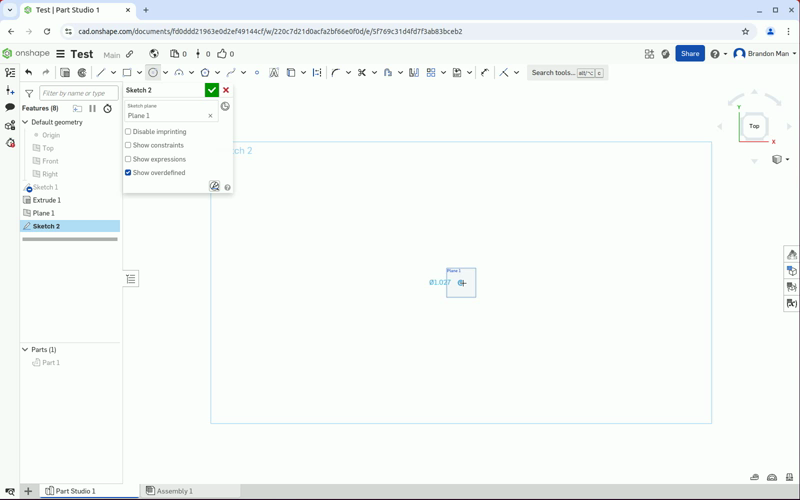
scroll(6)
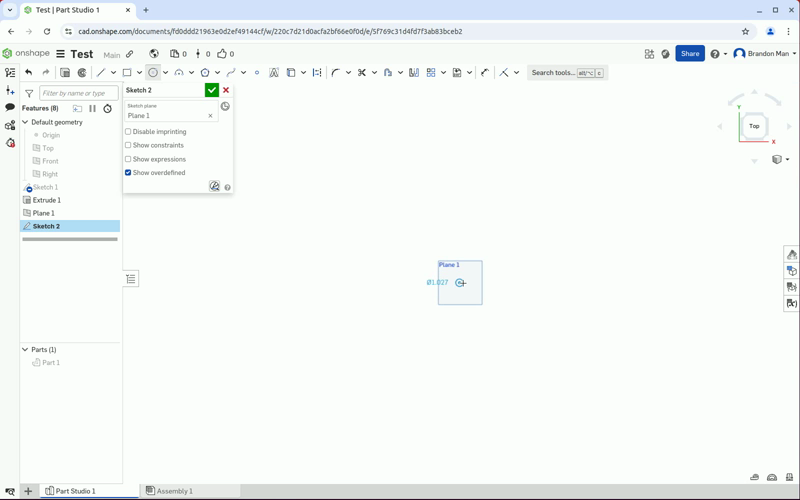
scroll(6)
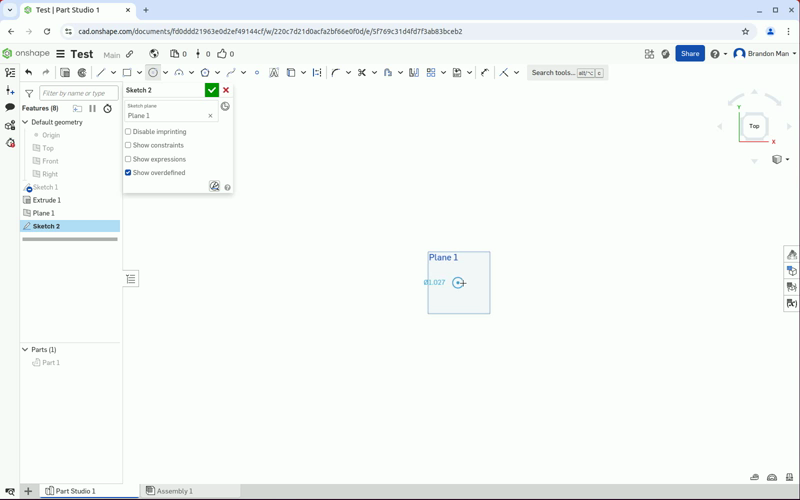
scroll(6)
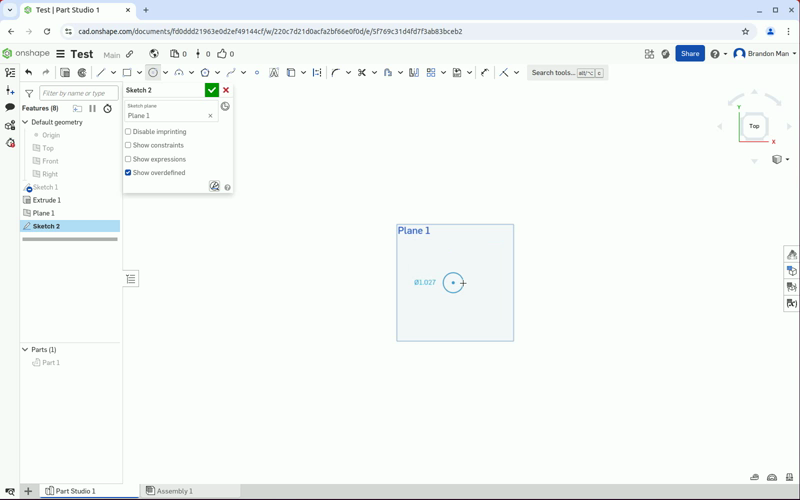
scroll(6)
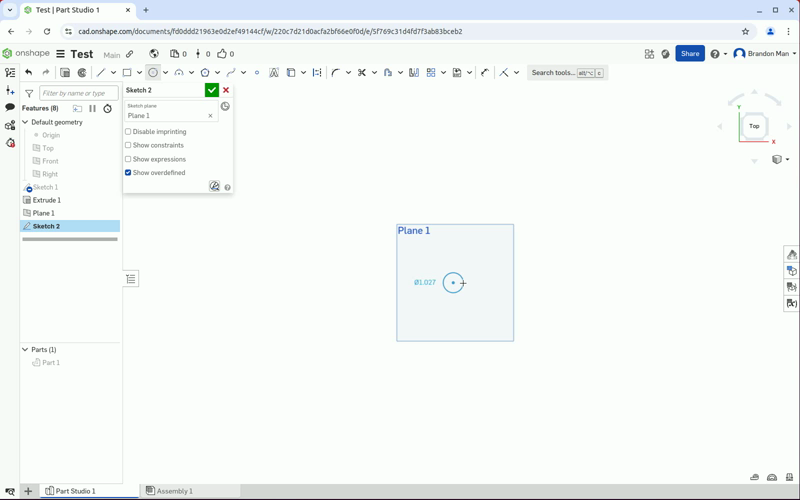
scroll(6)
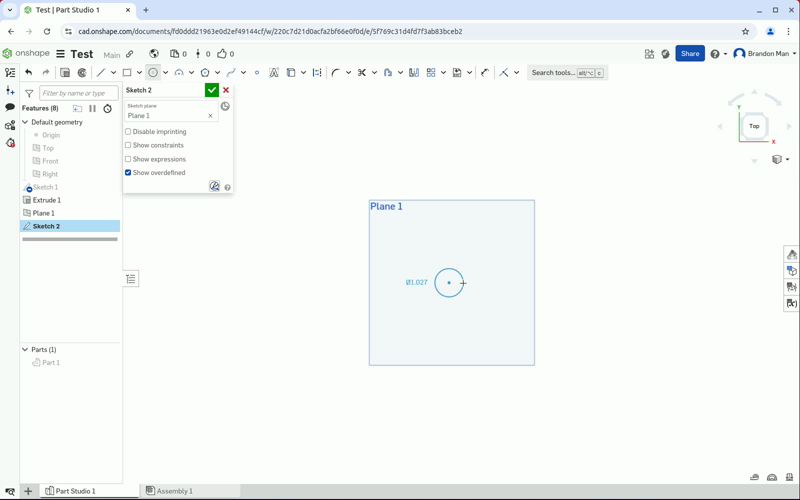
scroll(6)
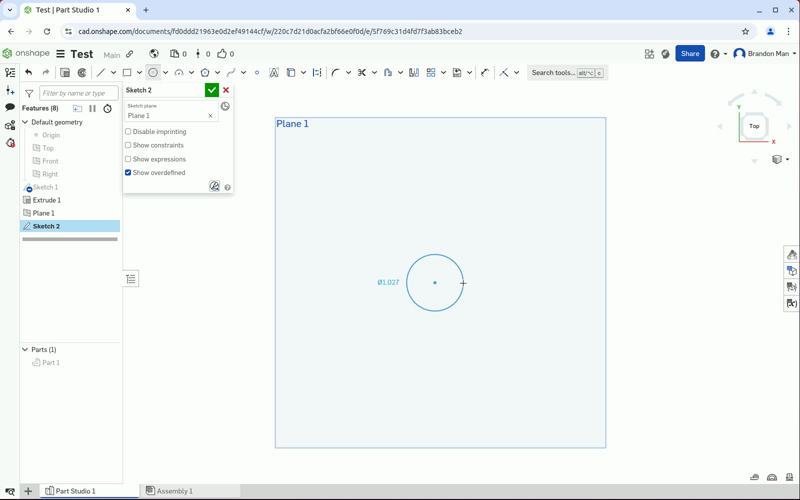
click(463, 282)
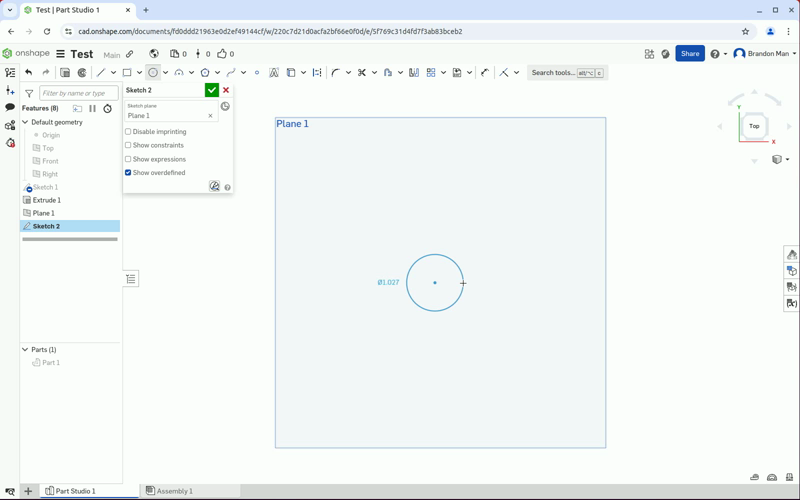
scroll(-6)
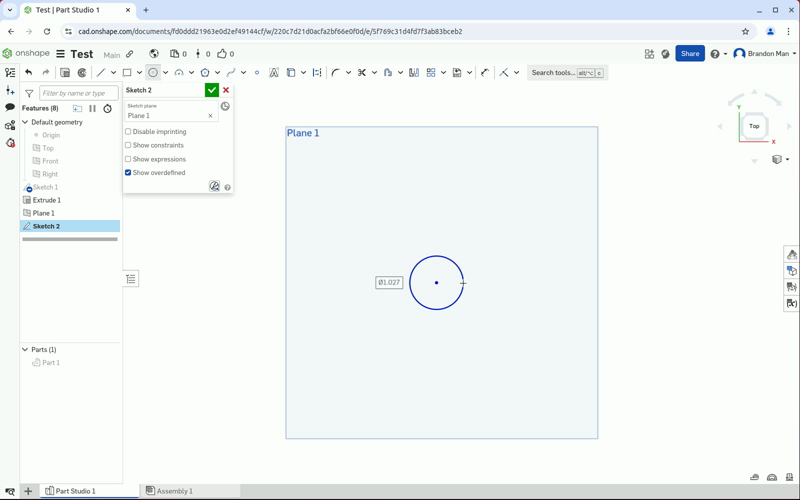
scroll(-6)
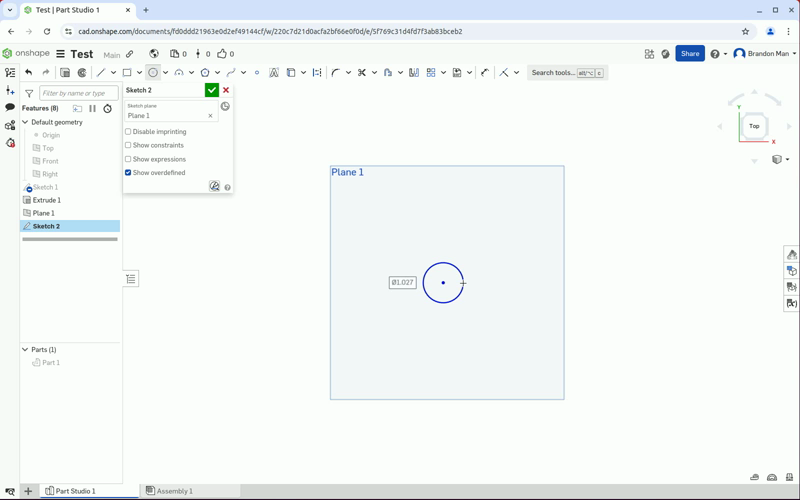
scroll(-6)
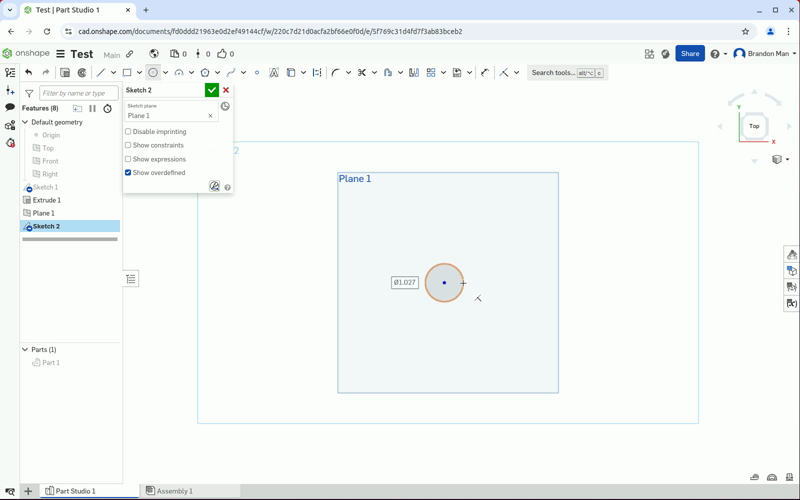
scroll(-6)
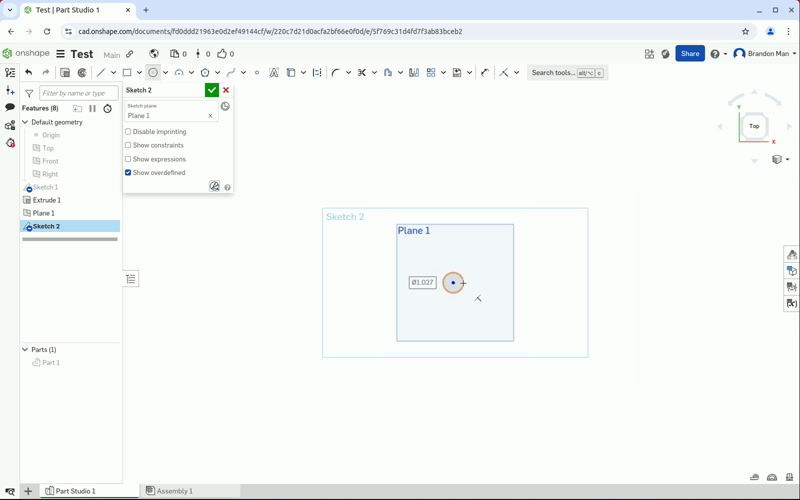
scroll(-6)
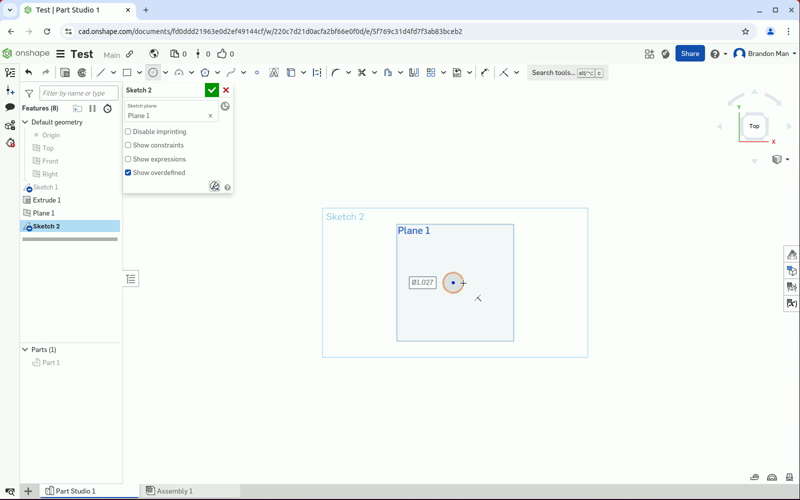
scroll(-6)
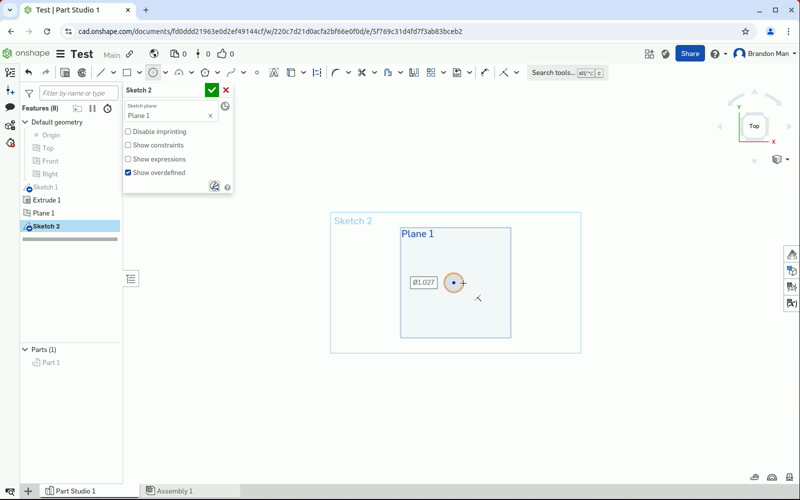
scroll(-6)
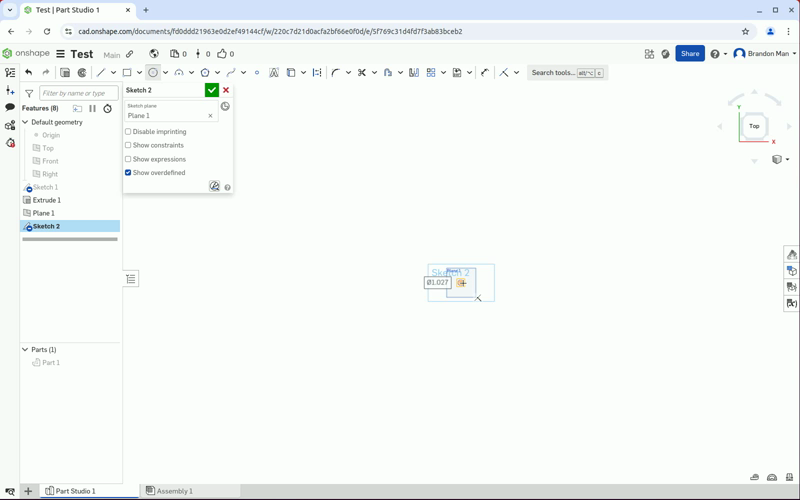
key(esc)
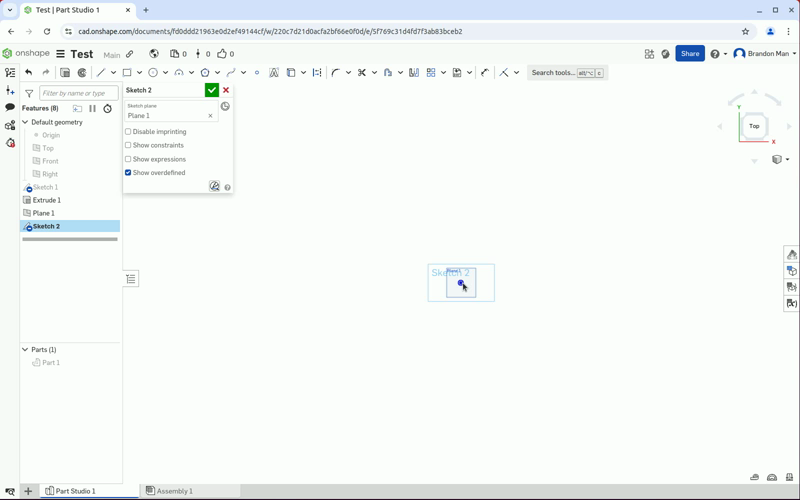
mouse_move(460, 283)
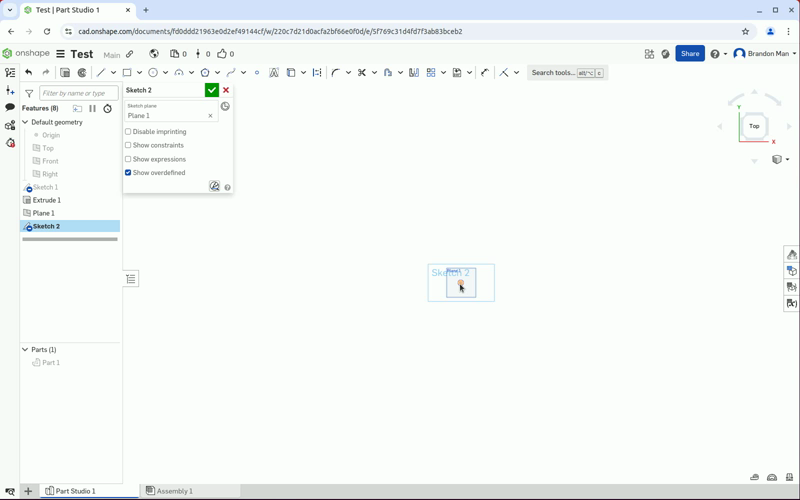
scroll(6)
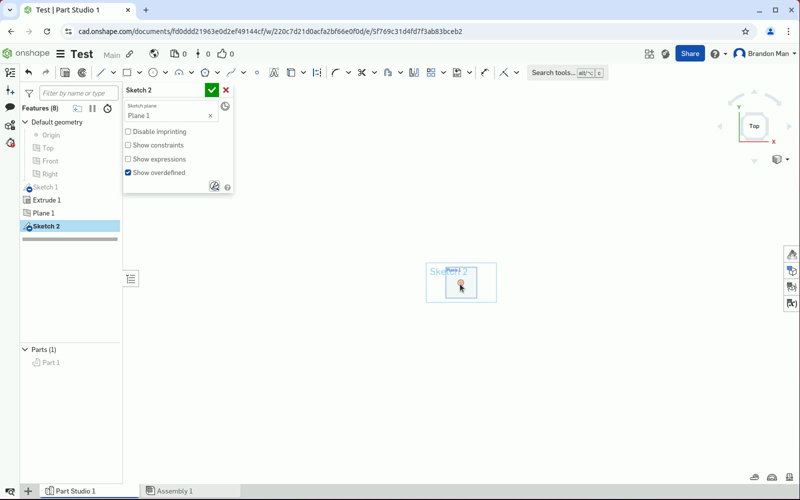
scroll(6)
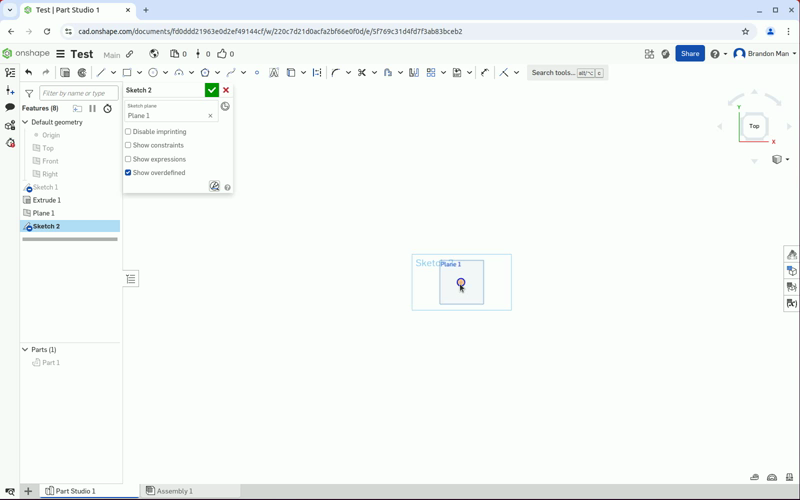
scroll(6)
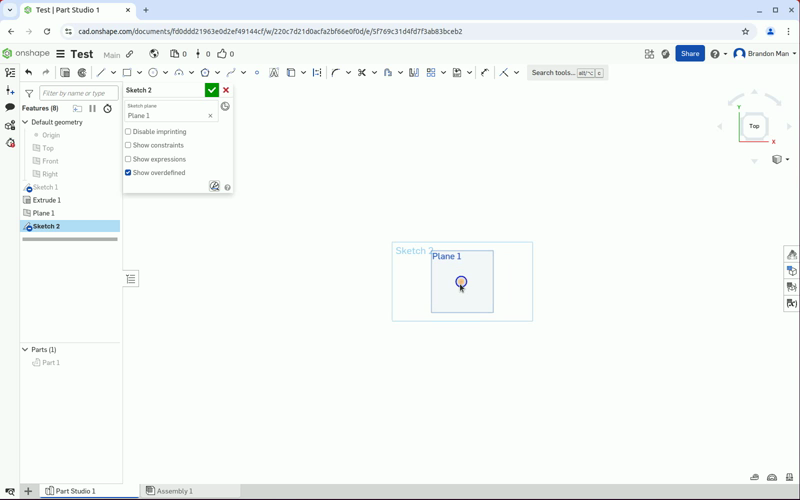
scroll(6)
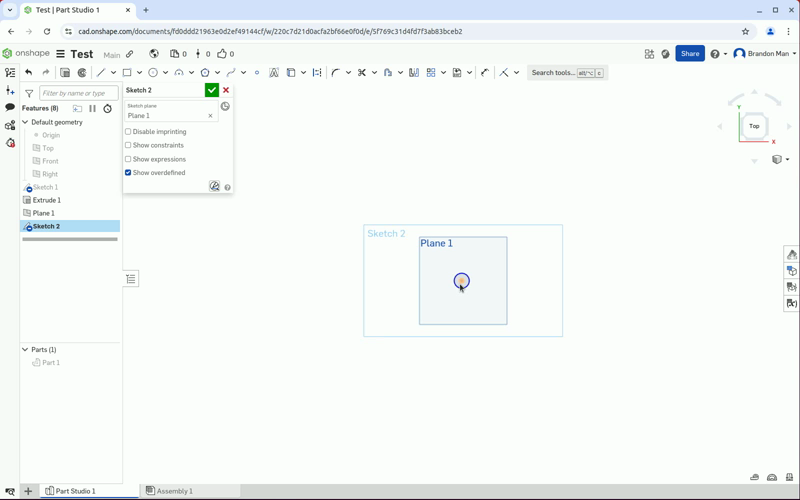
scroll(6)
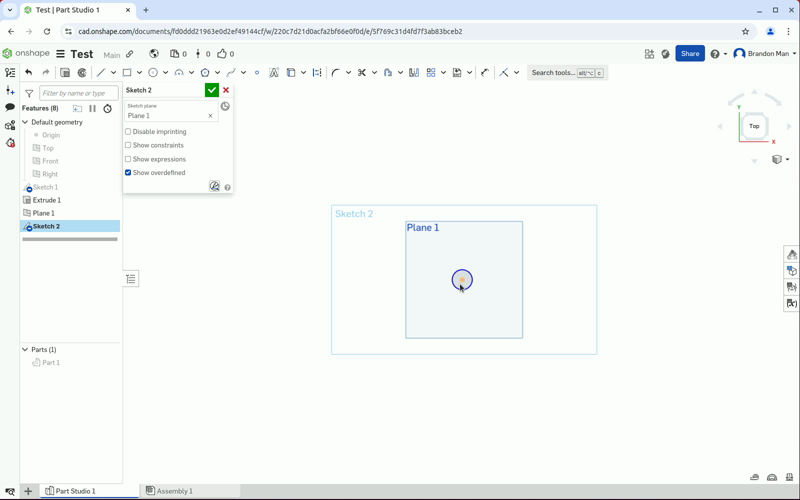
scroll(6)
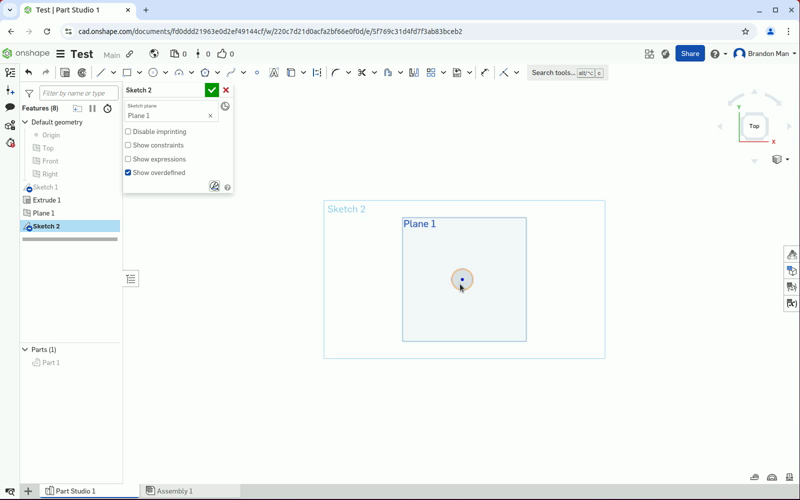
scroll(6)
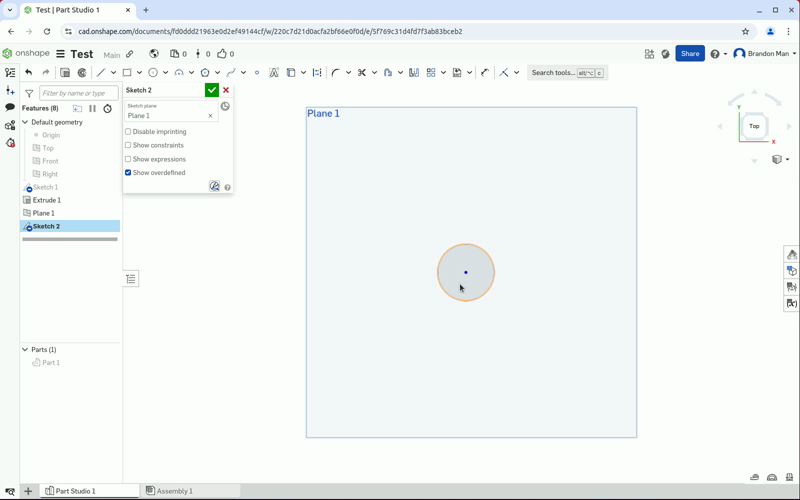
click(460, 283)
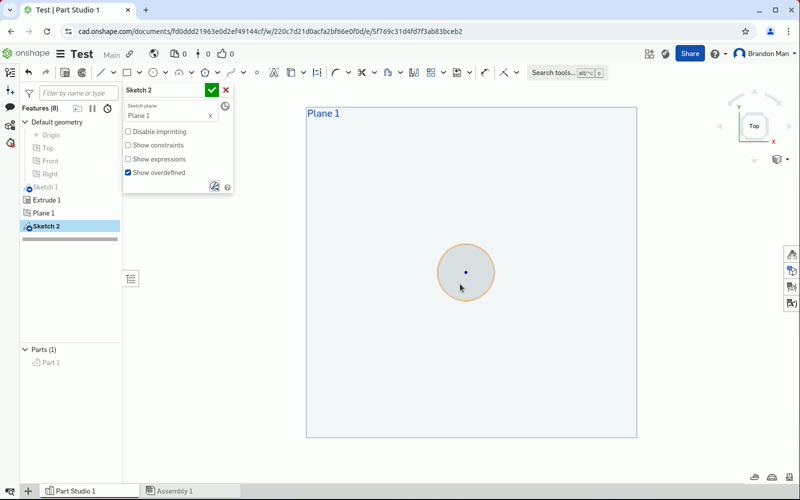
scroll(-6)
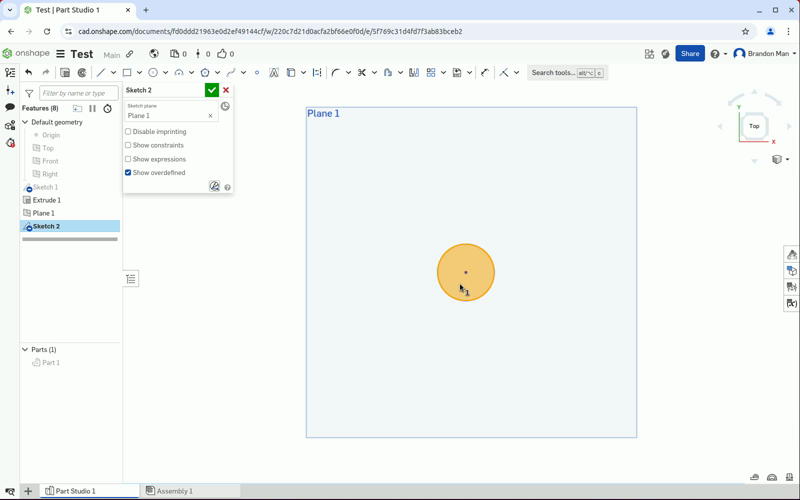
scroll(-6)
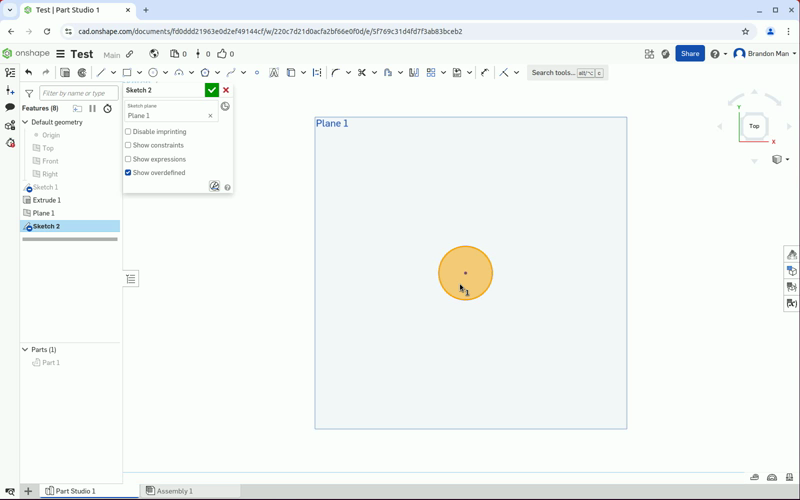
scroll(-6)
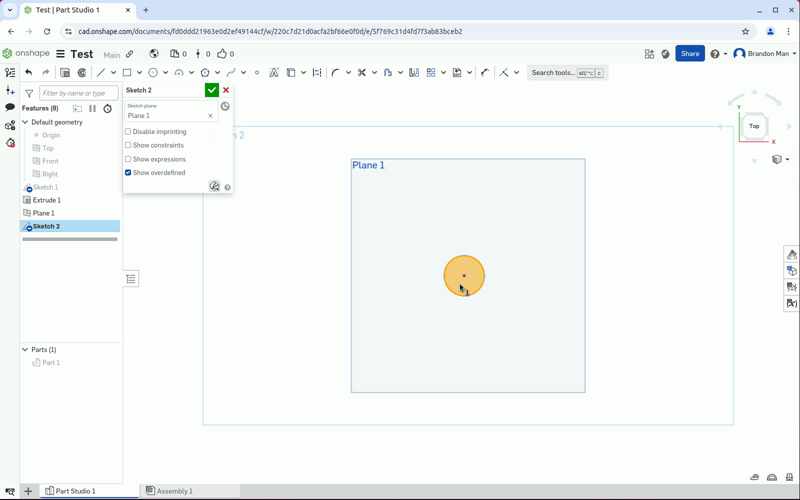
scroll(-6)
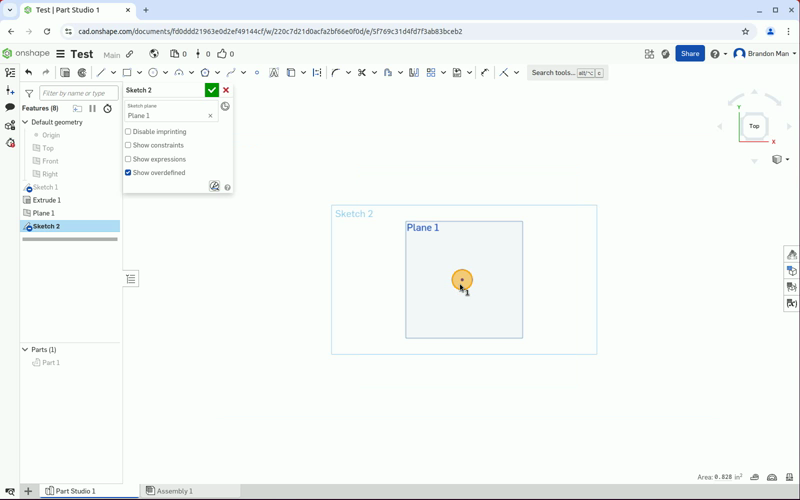
scroll(-6)
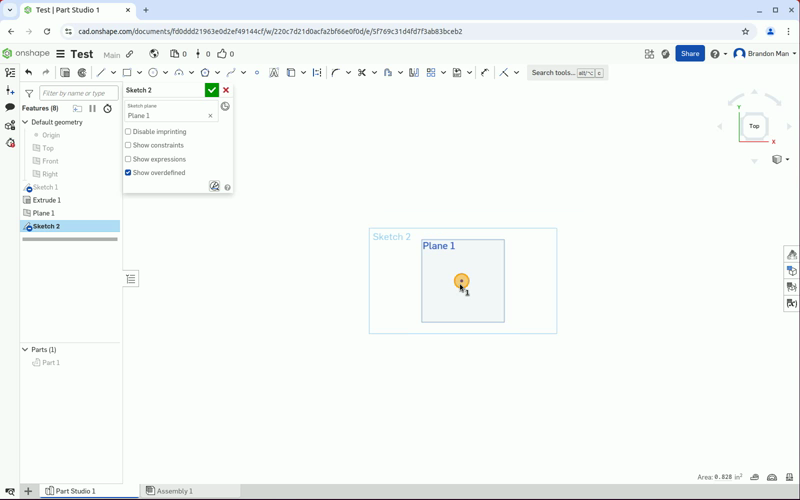
scroll(-6)
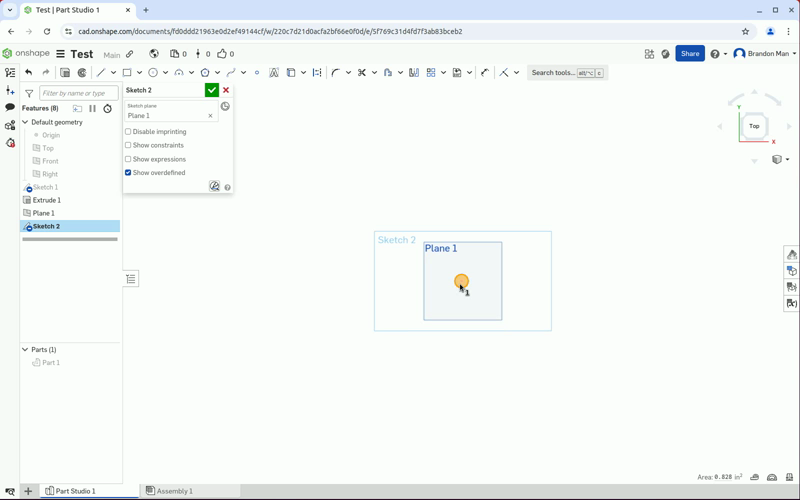
scroll(-6)
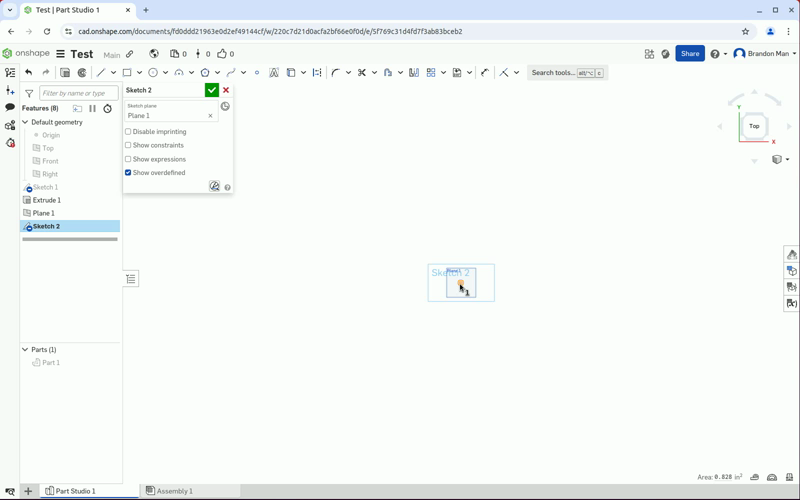
mouse_move(73, 352)
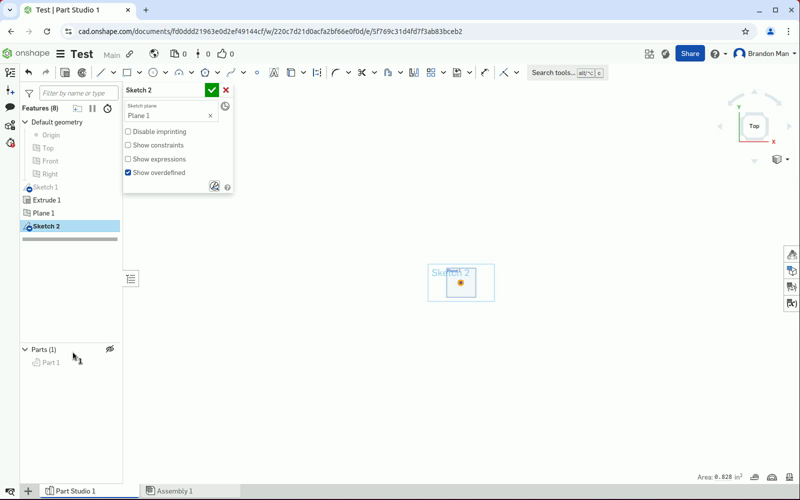
key(shift+y)
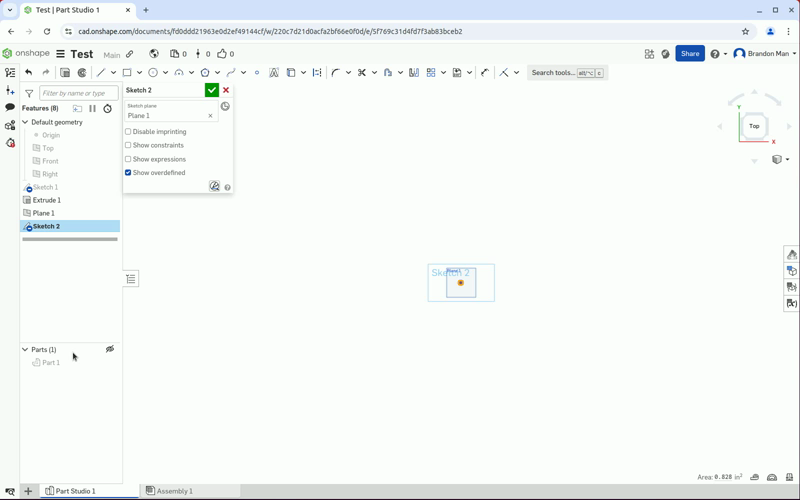
key(shift+e)
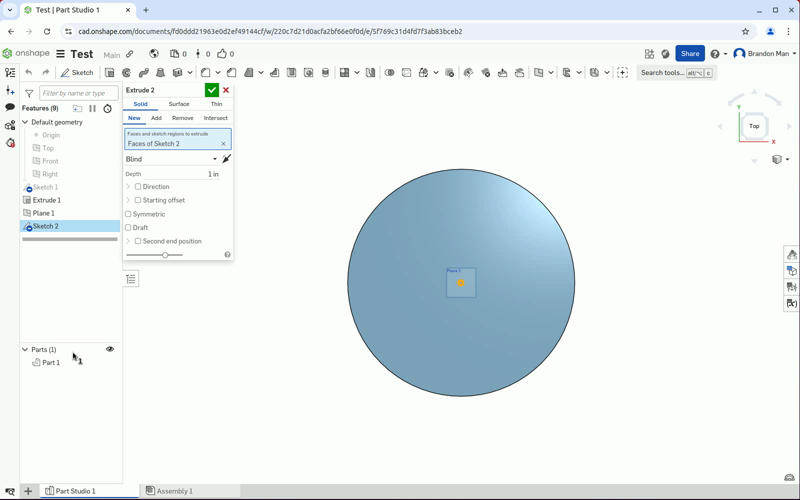
mouse_move(143, 106)
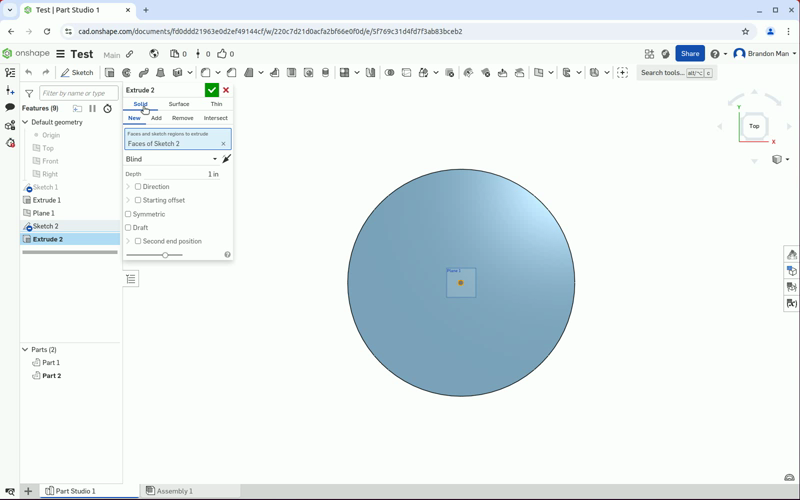
click(143, 106)
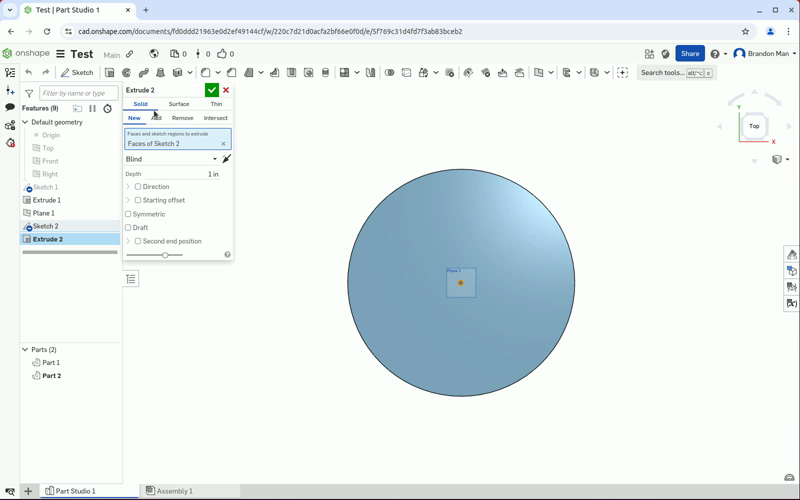
mouse_move(186, 120)
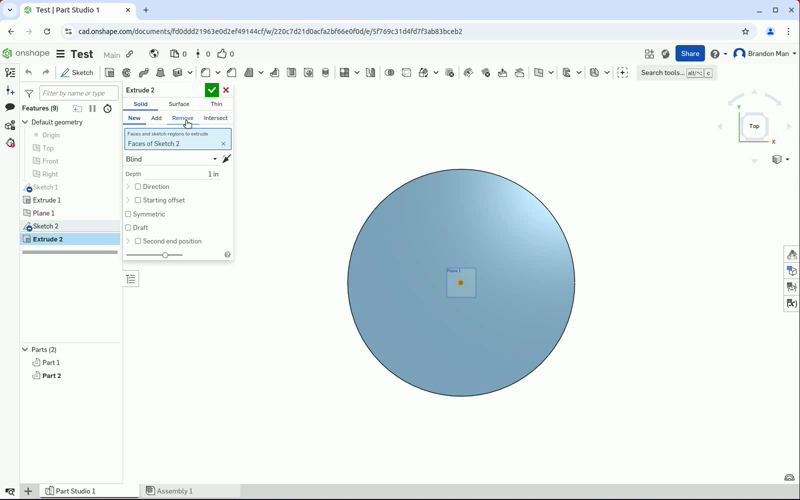
click(186, 120)
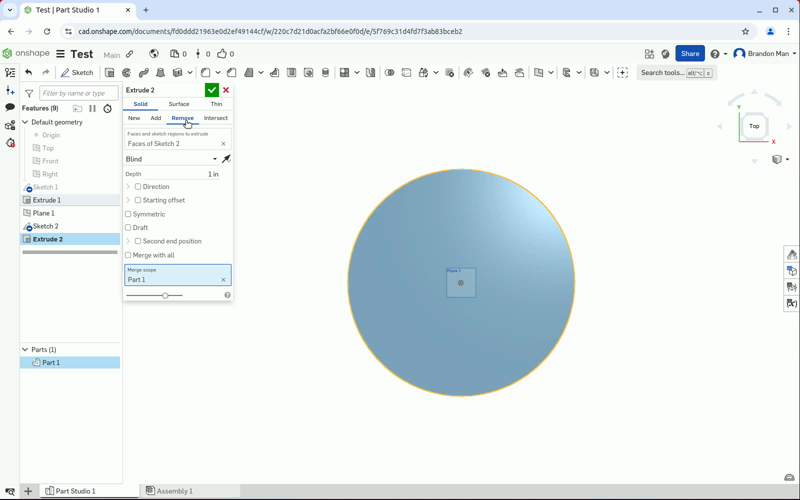
key(tab, 4)
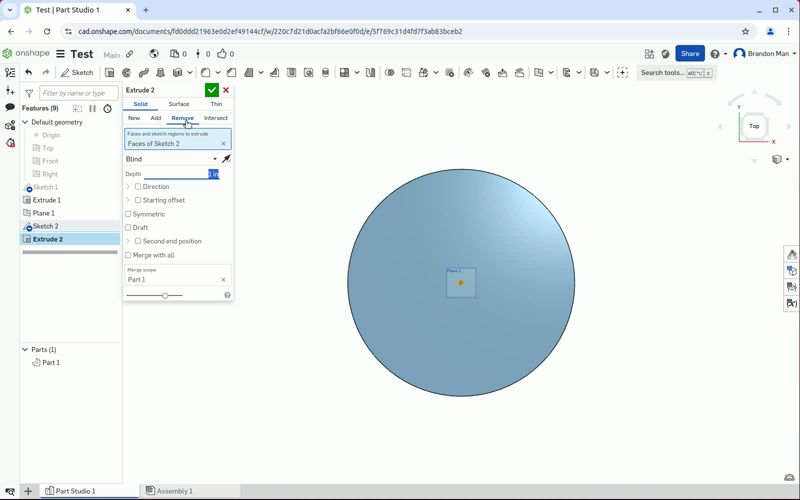
text(0.241)
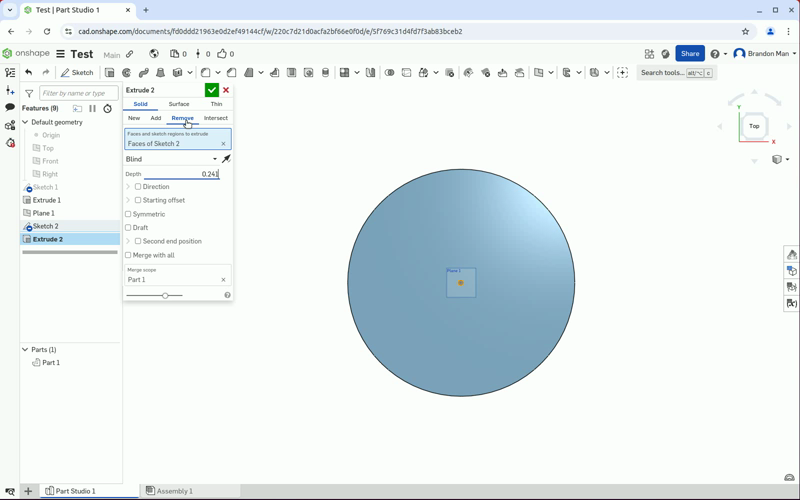
key(tab, 6)
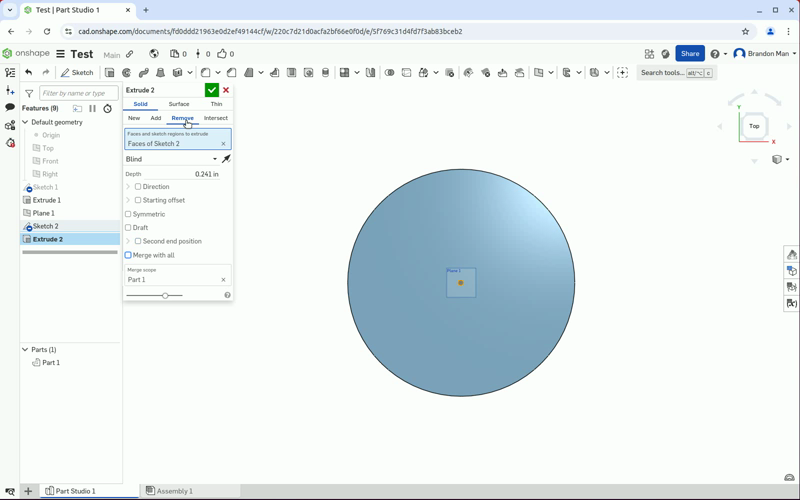
key(space)
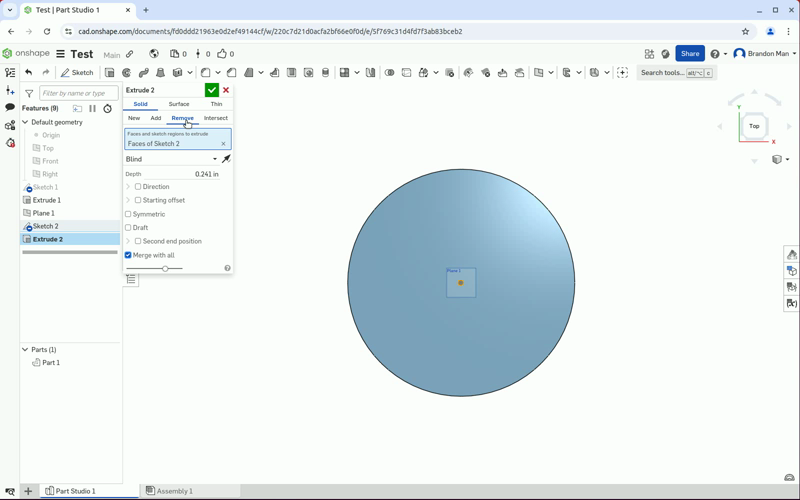
key(enter)
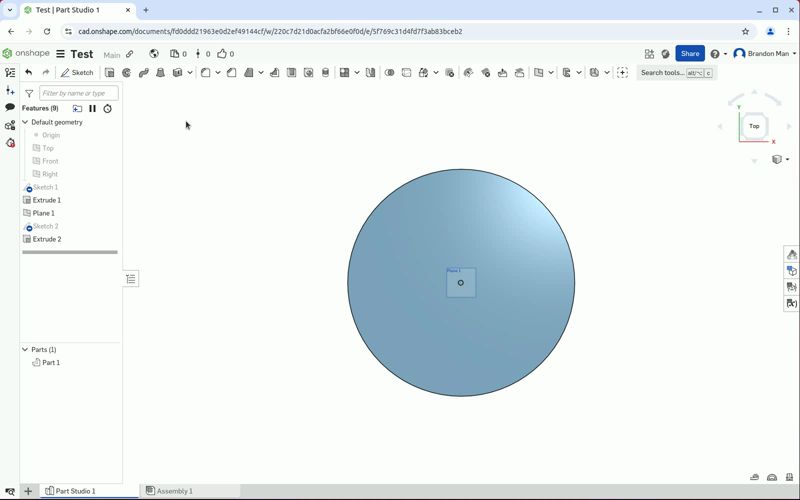
key(shift+h)
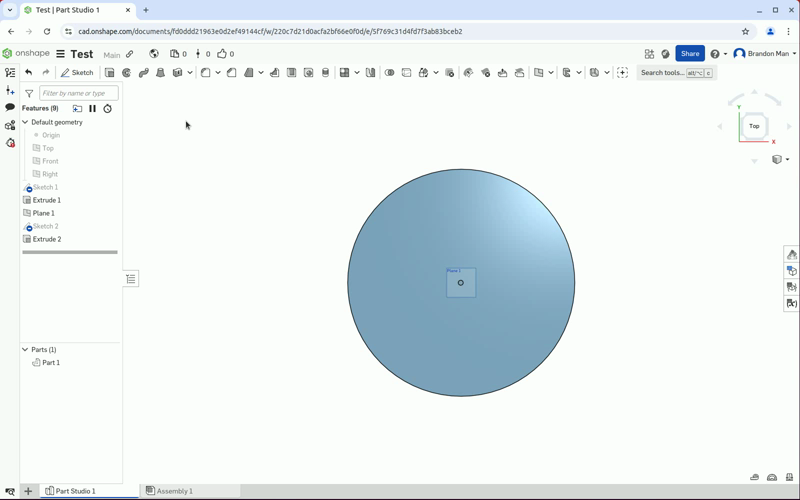
key(shift+h)
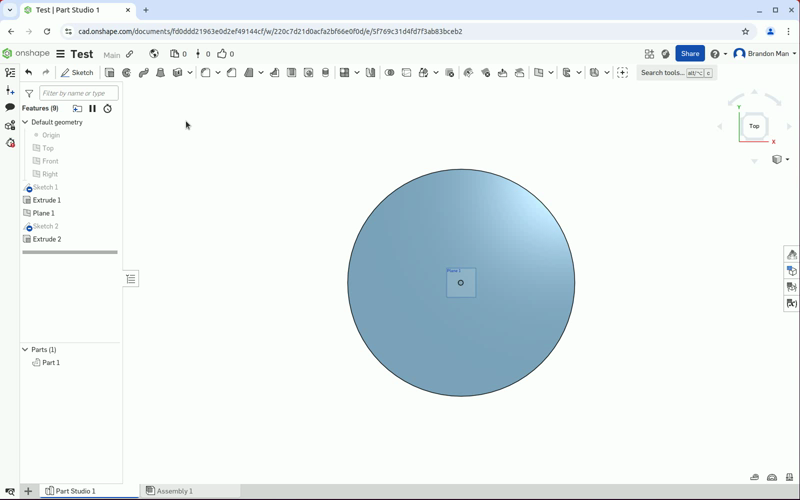
key(shift+7)
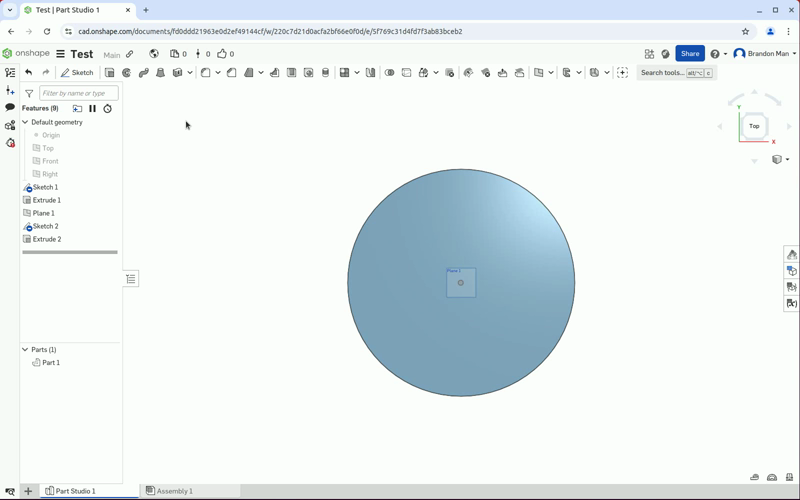
key(up, 3)
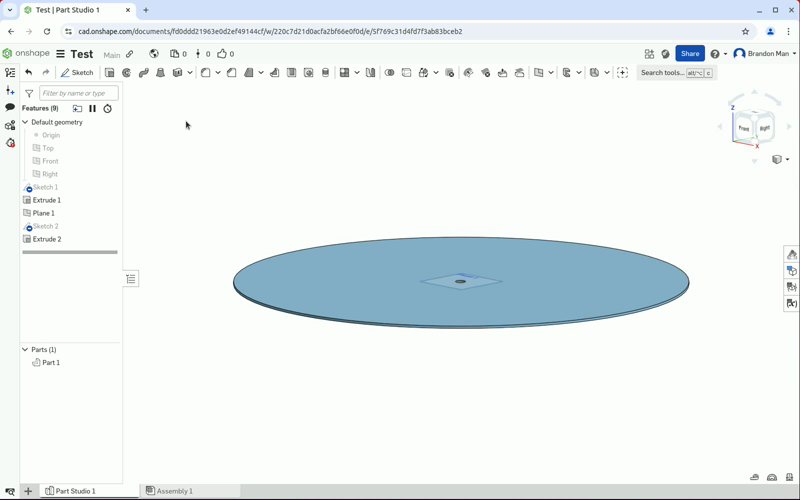
key(left, 3)
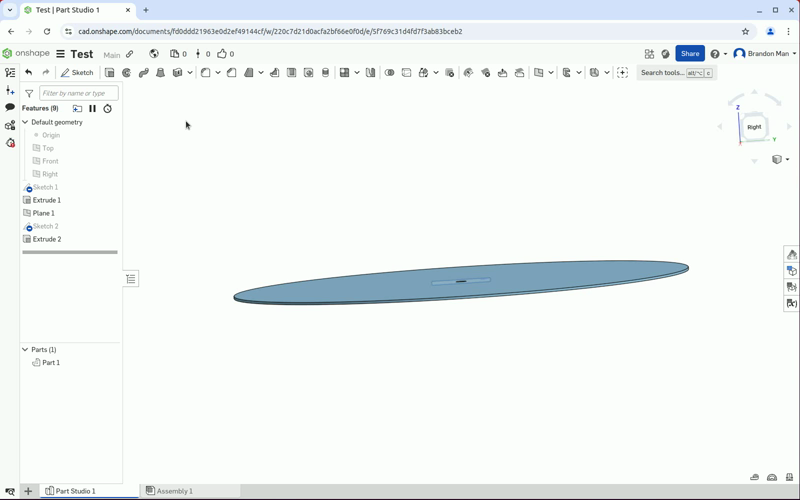
key(right, 3)
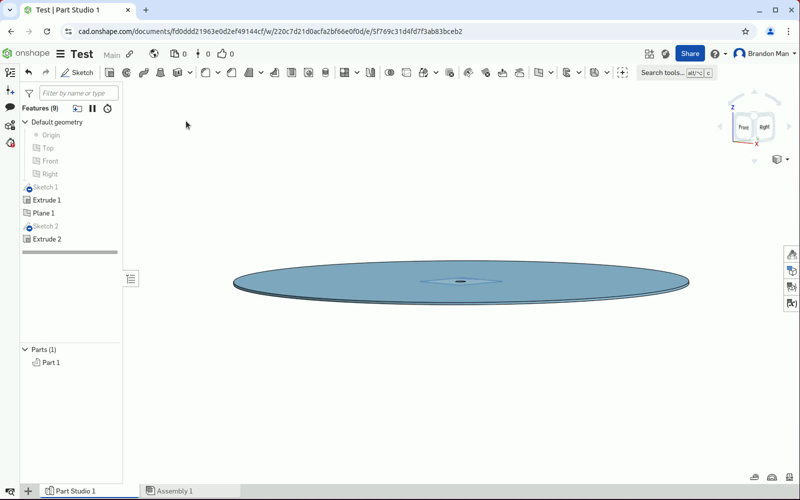
key(down, 3)
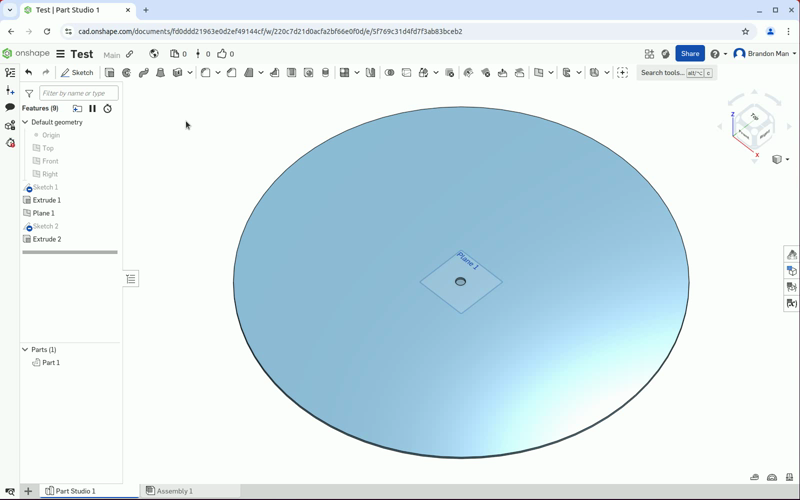
mouse_move(73, 189)
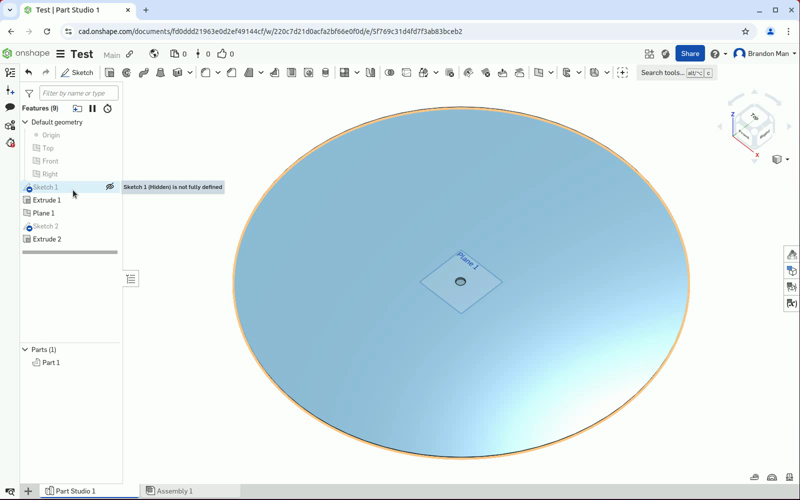
click(73, 189)